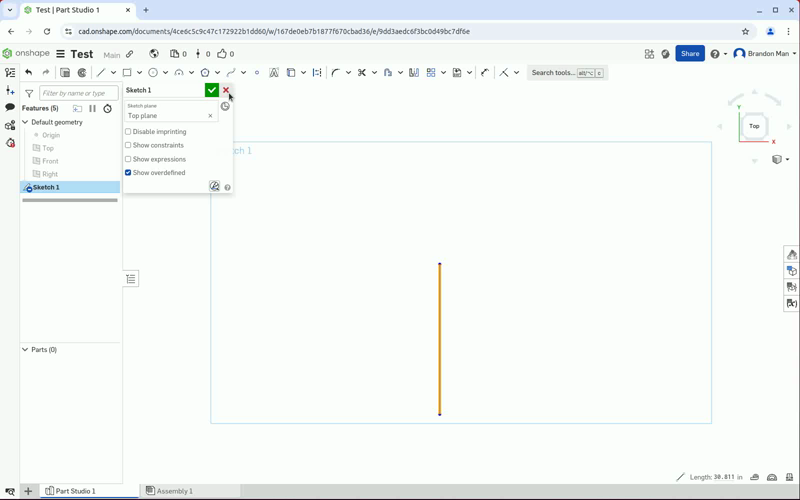
key(shift+h)
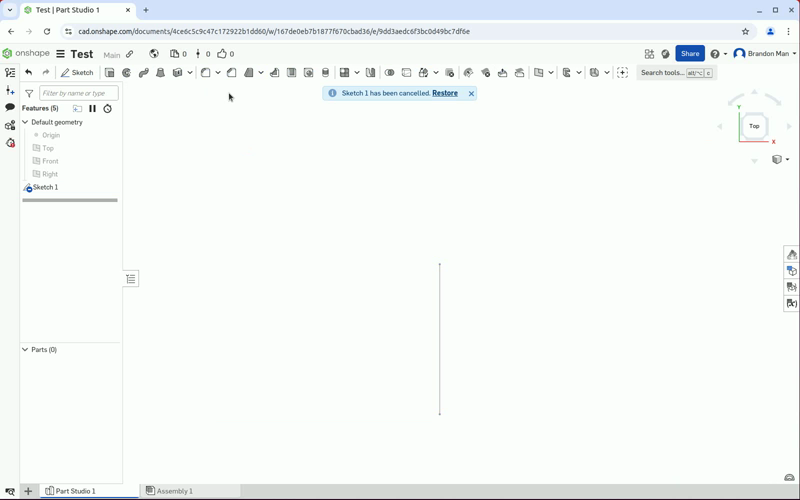
key(shift+s)
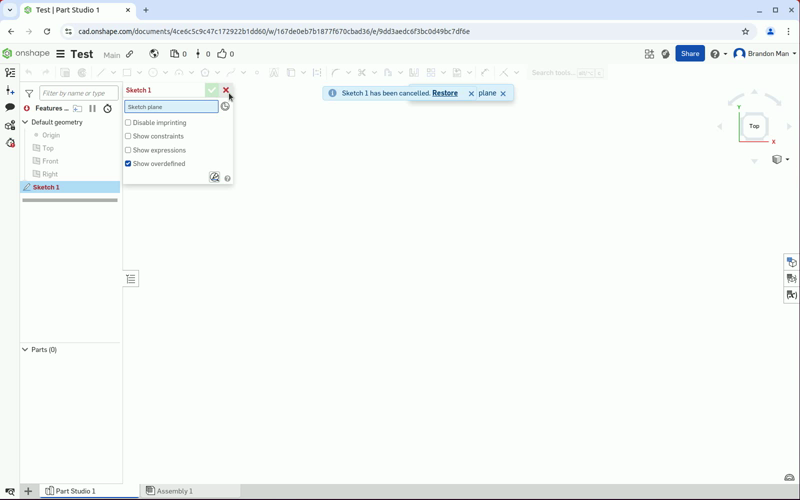
mouse_move(73, 150)
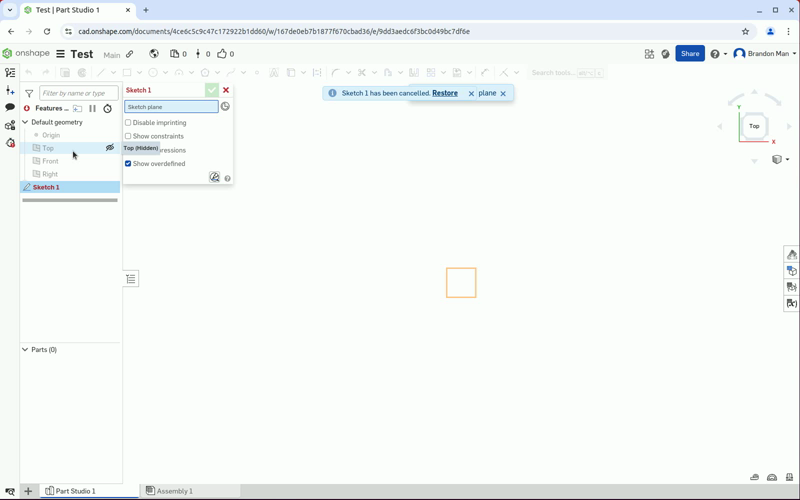
click(73, 150)
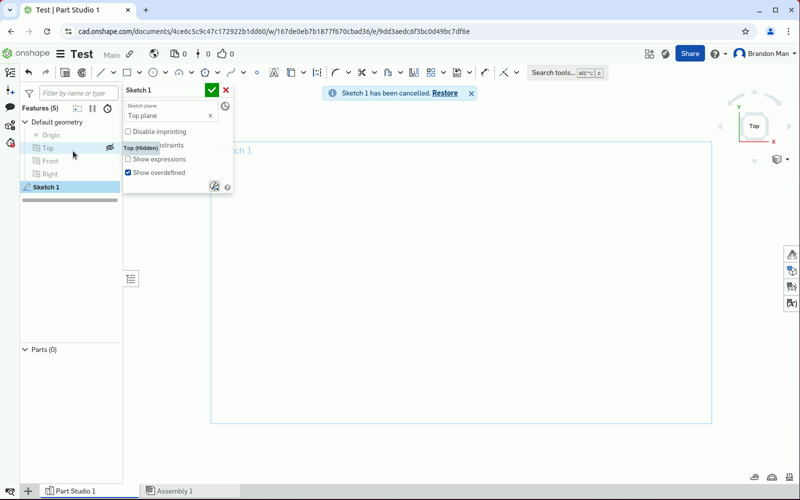
mouse_move(73, 352)
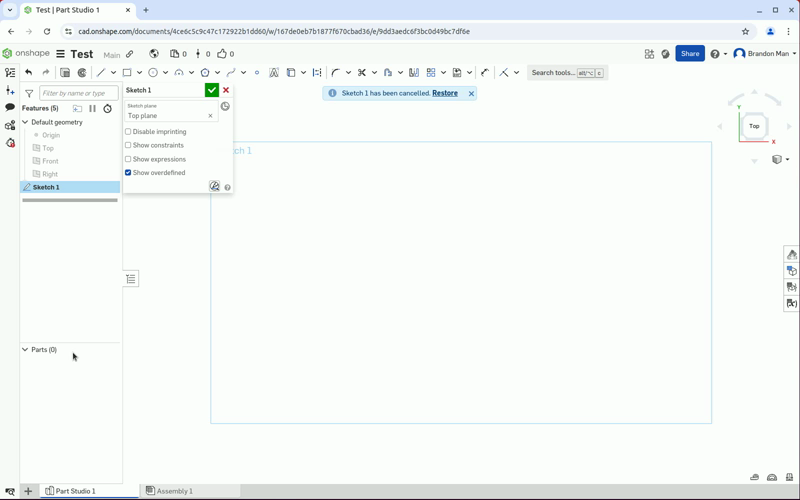
key(y)
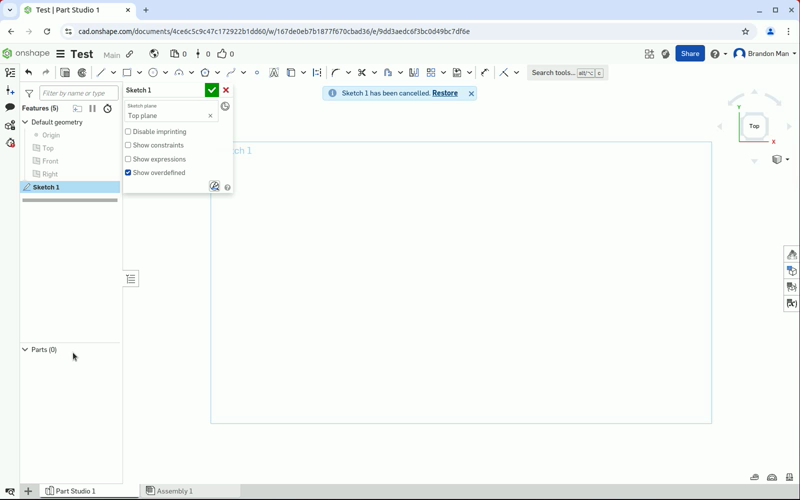
key(c)
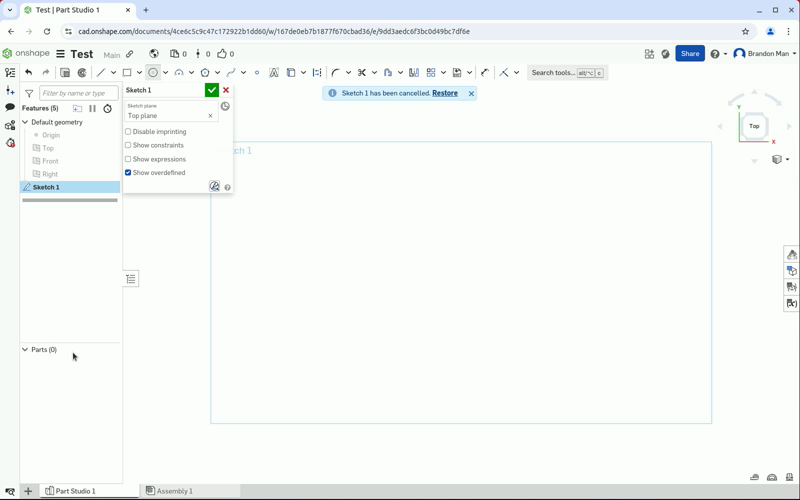
key_down(shift)
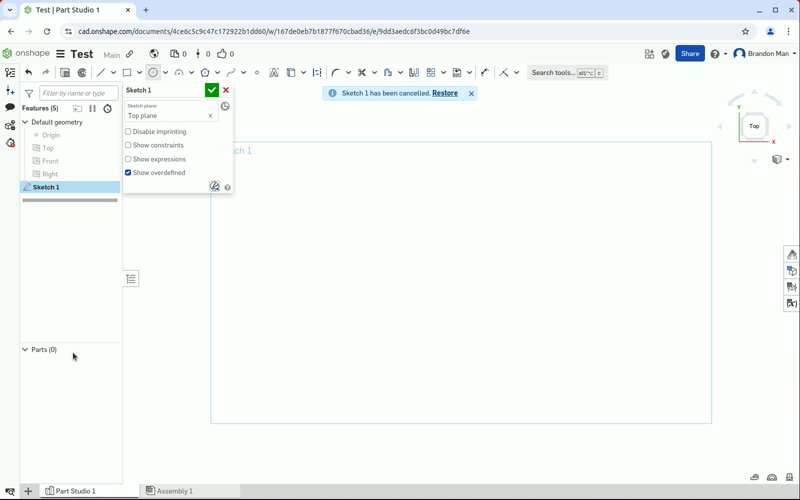
mouse_move(461, 282)
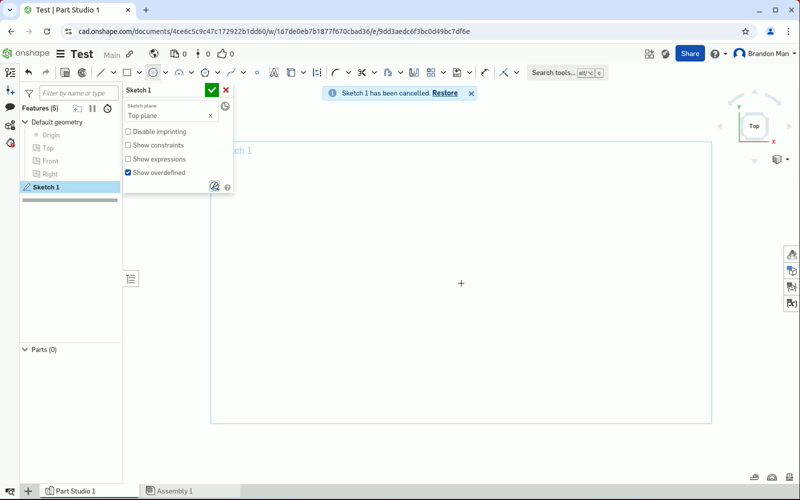
click(461, 282)
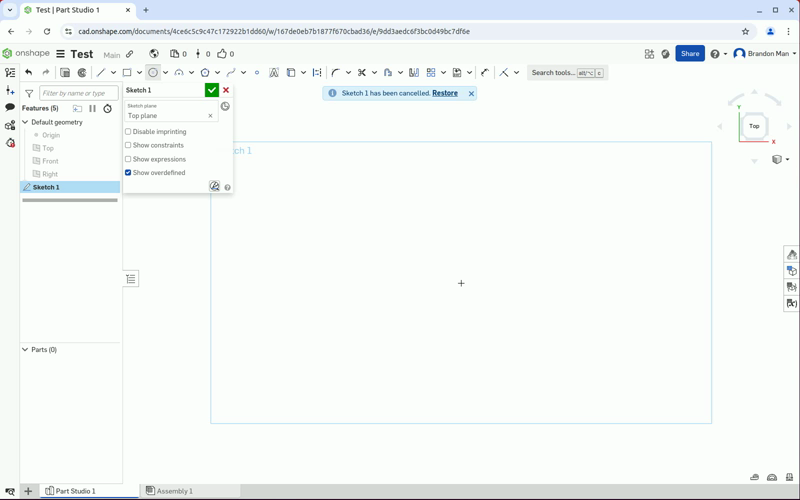
key_up(shift)
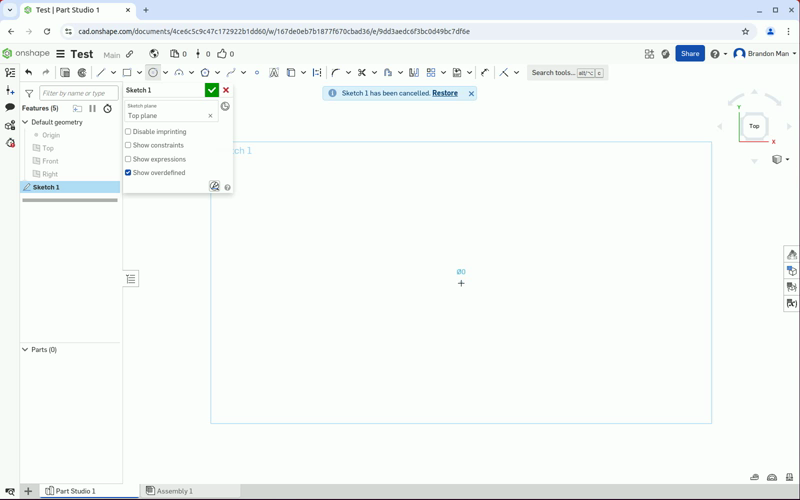
mouse_move(503, 282)
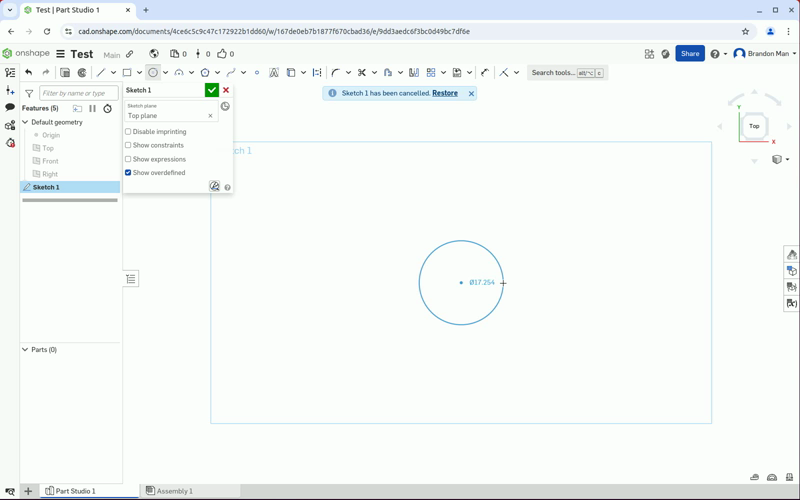
click(503, 282)
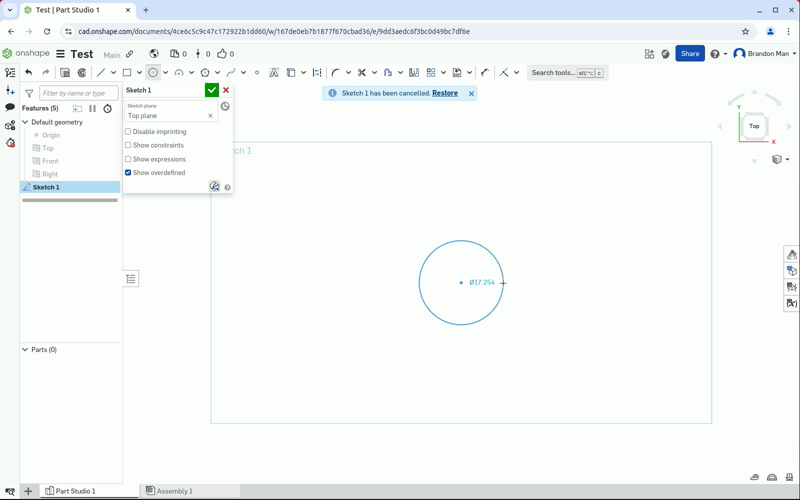
key(esc)
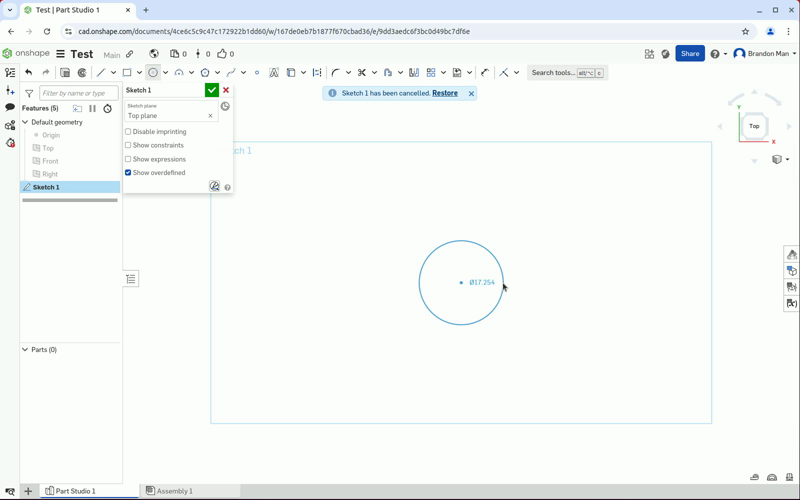
mouse_move(450, 304)
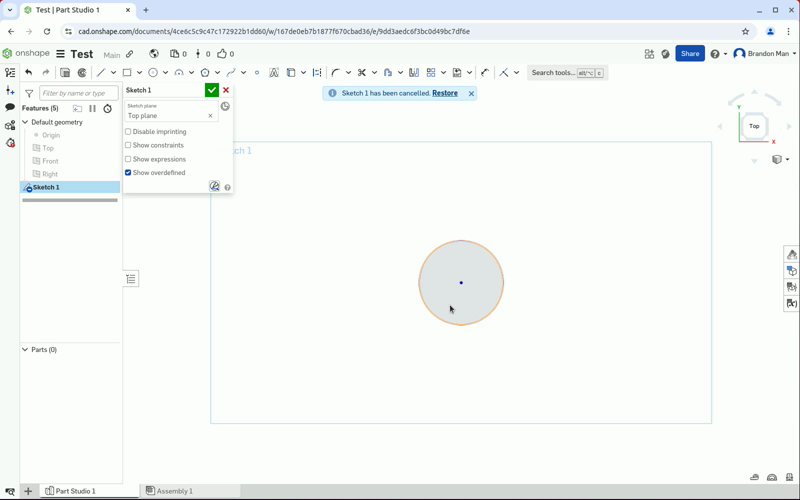
click(450, 304)
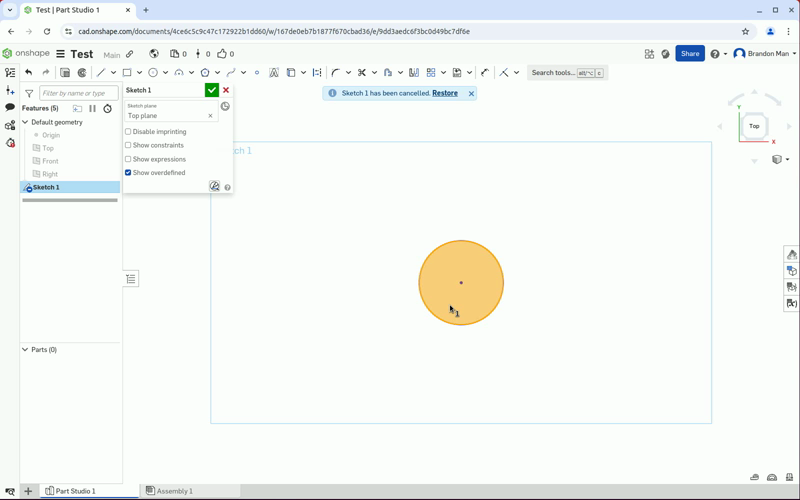
mouse_move(73, 352)
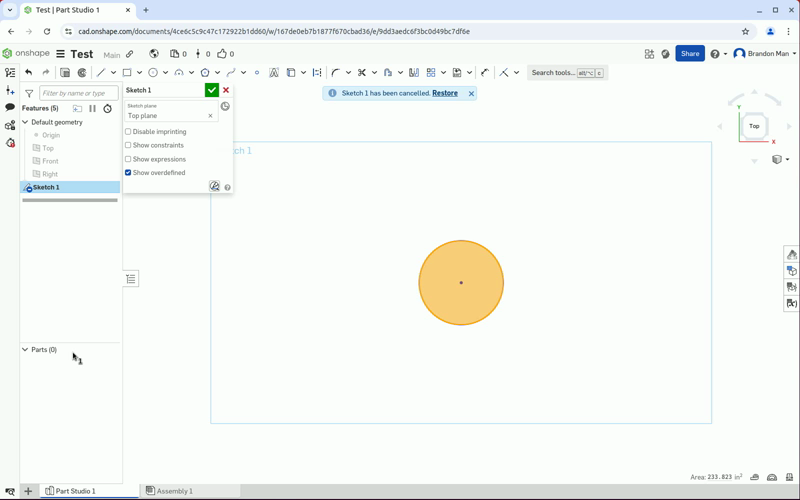
key(shift+y)
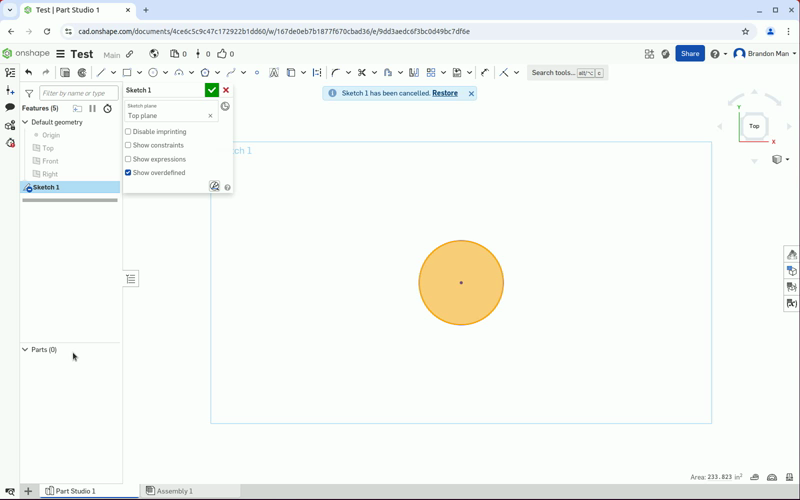
key(shift+e)
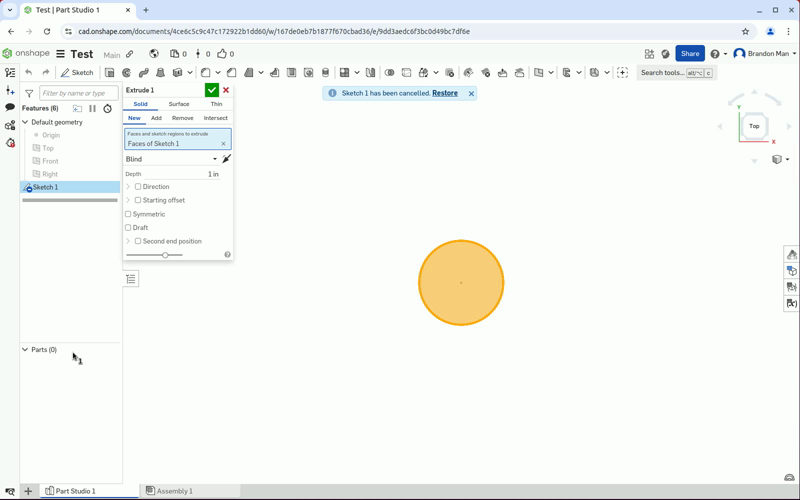
mouse_move(143, 106)
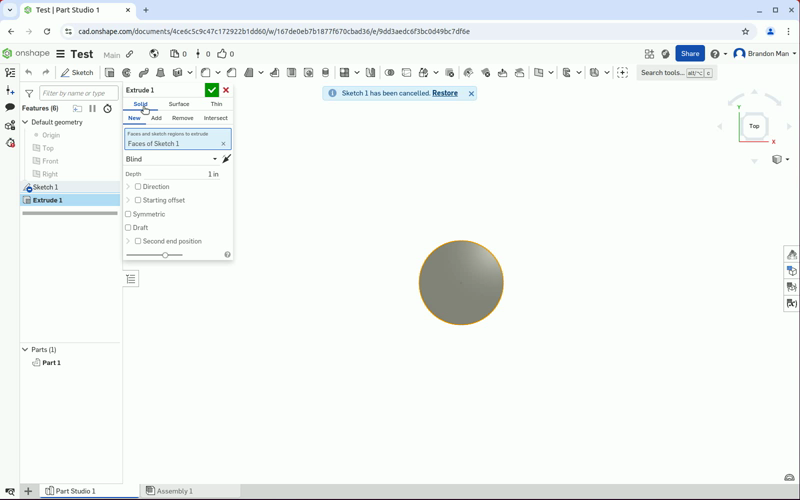
click(143, 106)
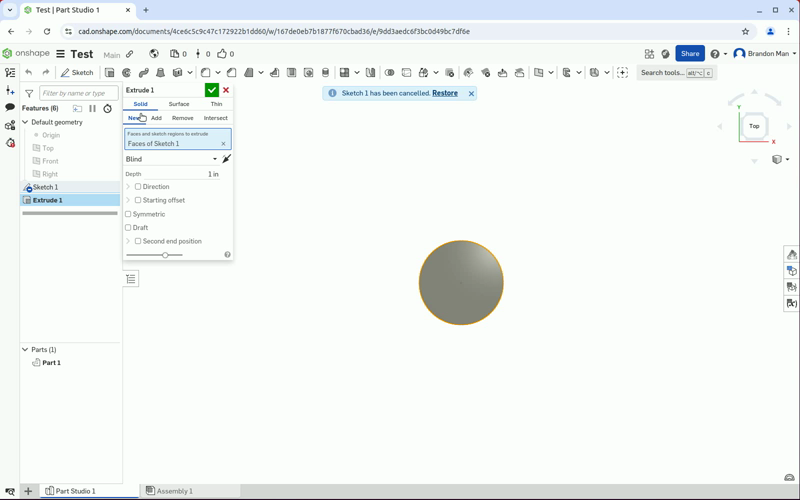
mouse_move(137, 120)
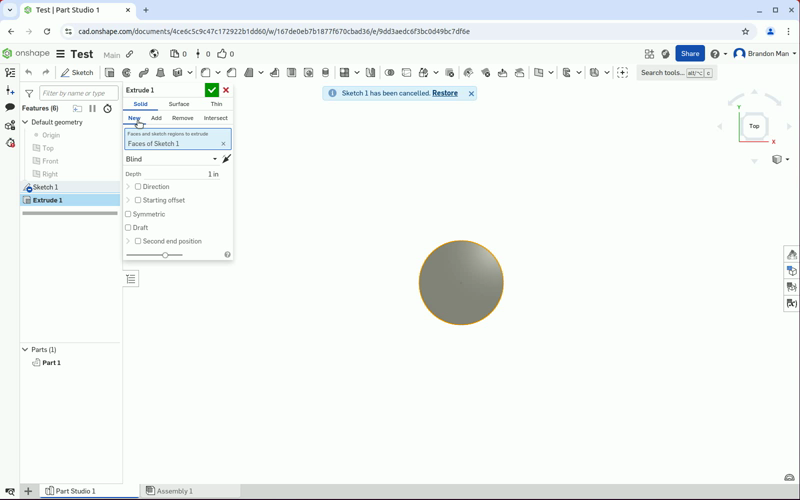
click(137, 120)
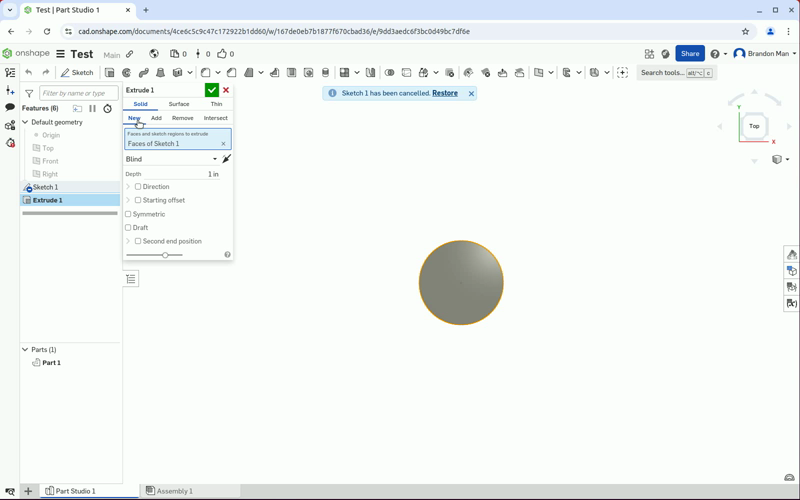
key(tab, 4)
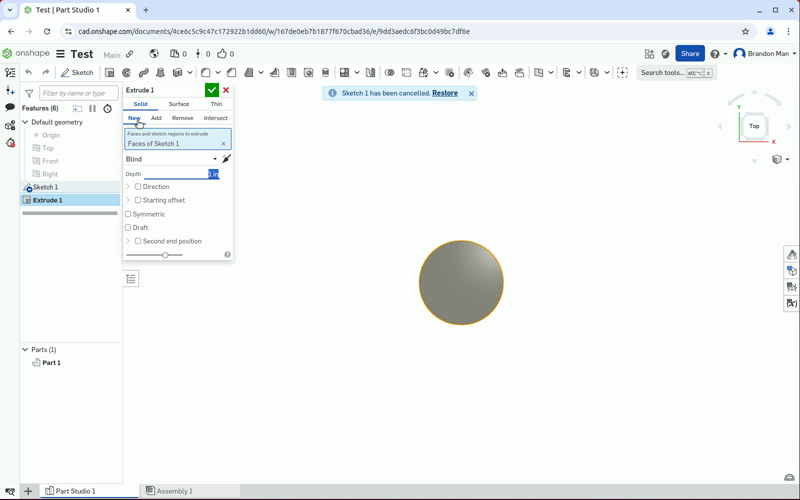
text(14.443)
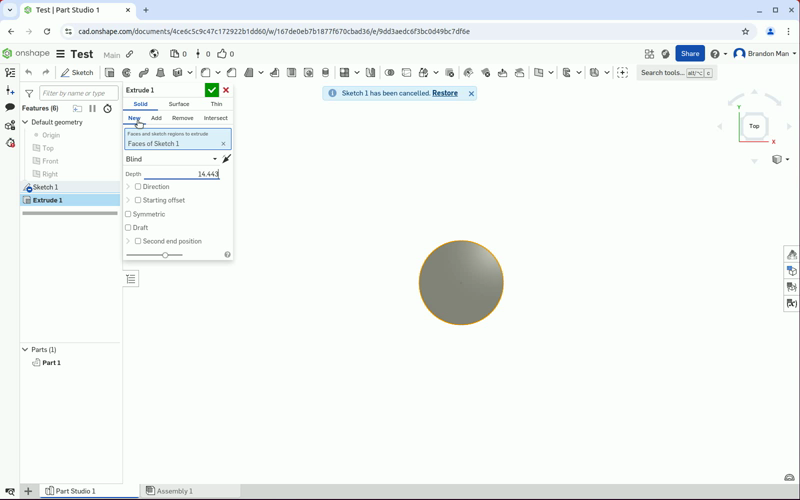
key(enter)
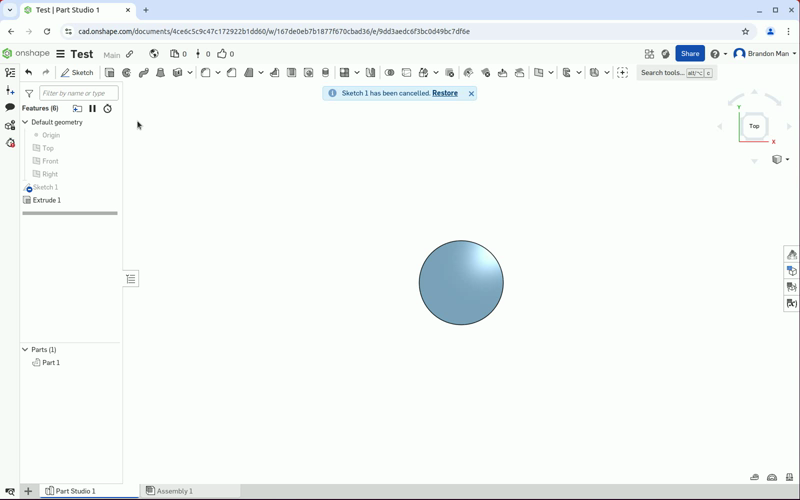
key(shift+h)
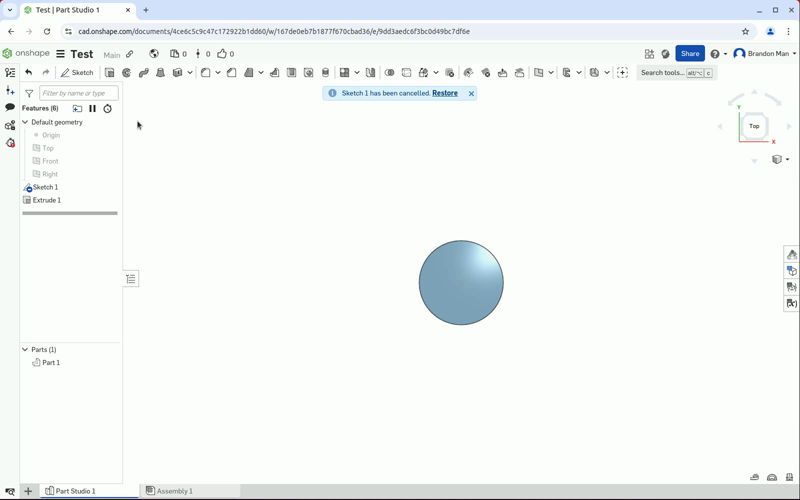
key(shift+h)
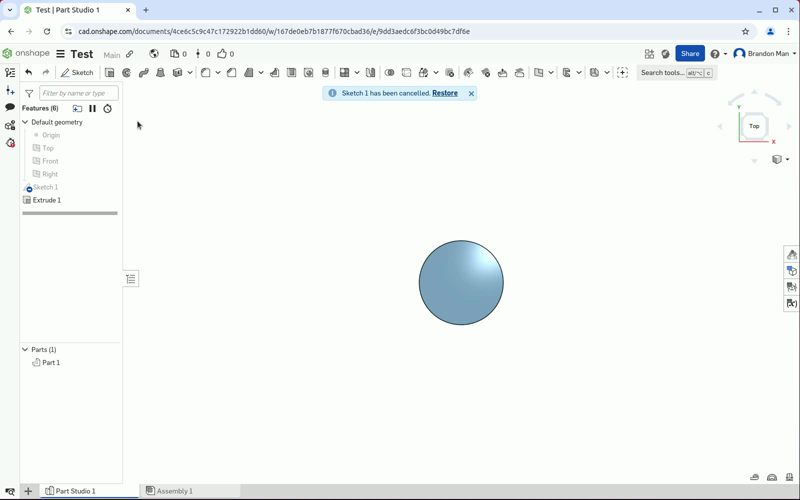
mouse_move(73, 189)
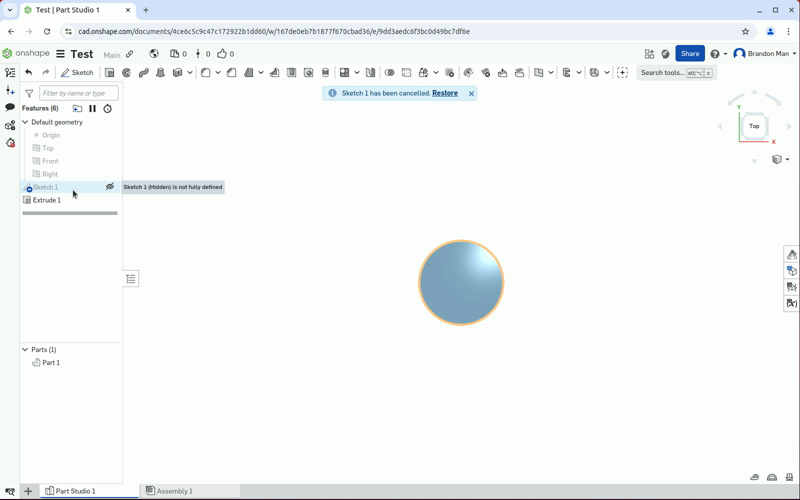
click(73, 189)
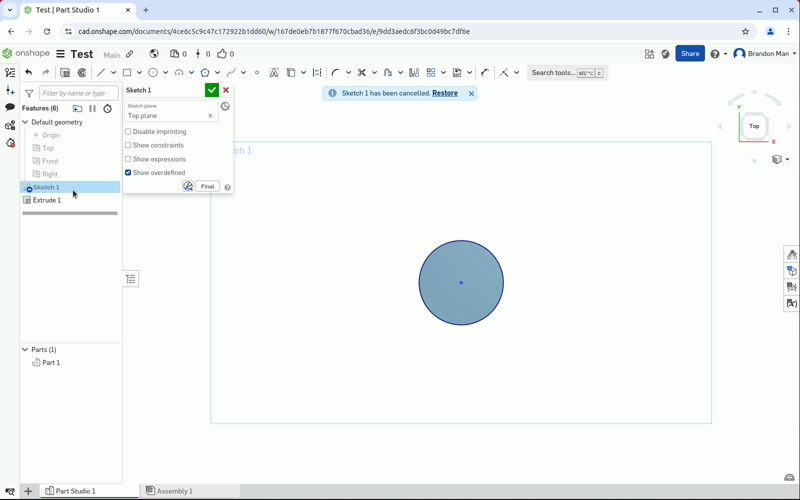
mouse_move(229, 92)
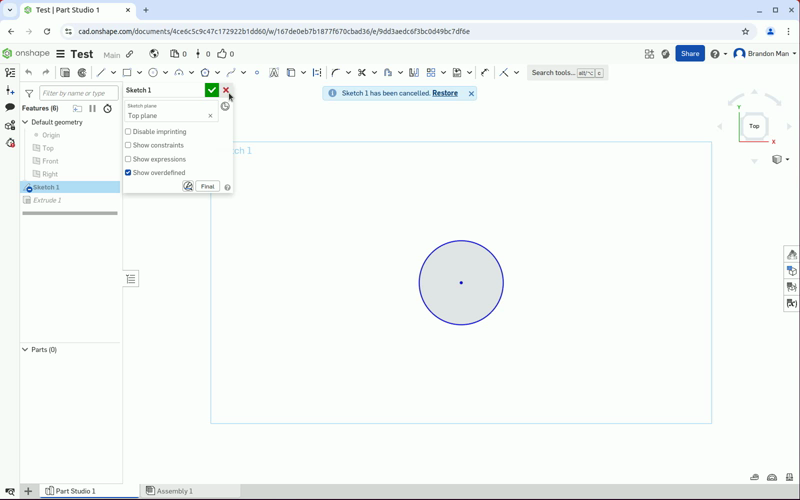
click(229, 92)
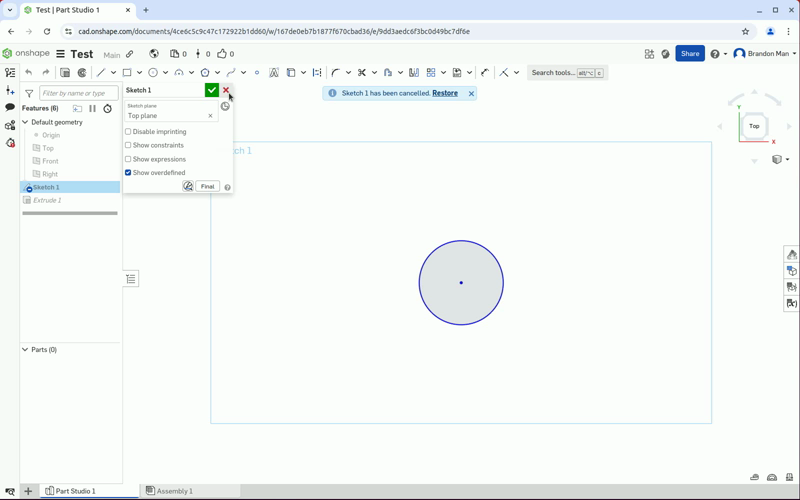
key(shift+s)
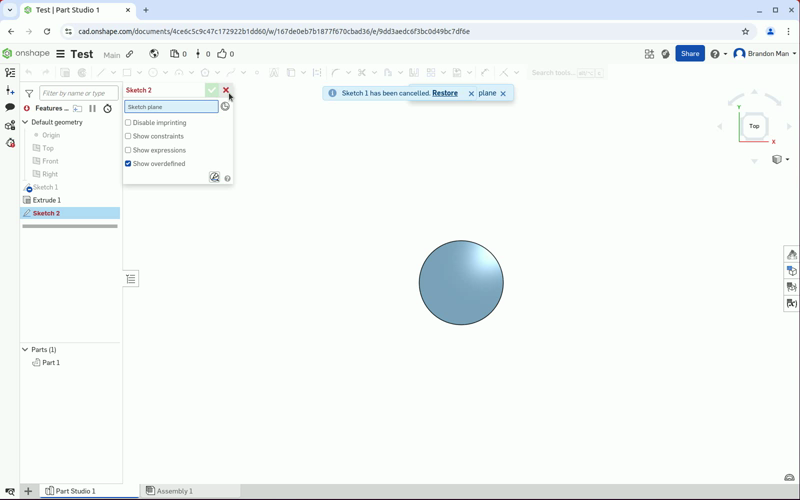
mouse_move(73, 150)
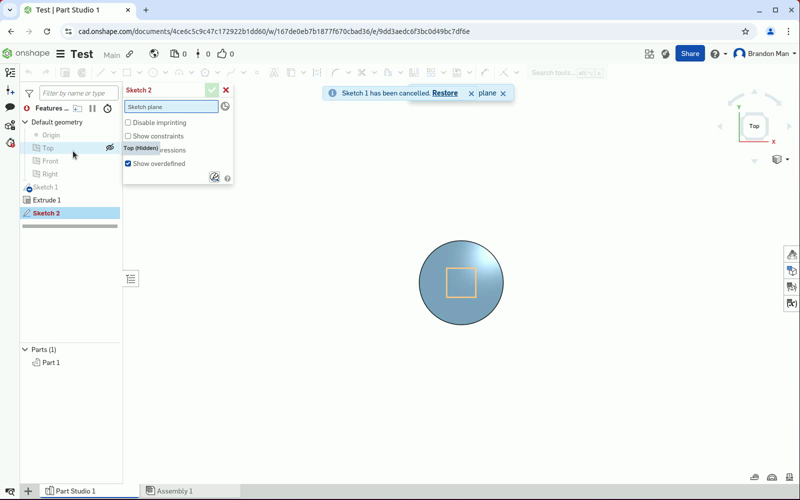
click(73, 150)
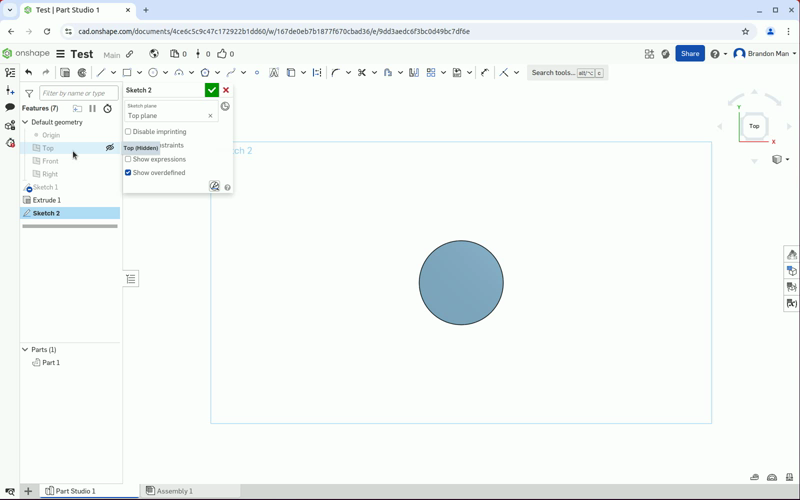
mouse_move(73, 352)
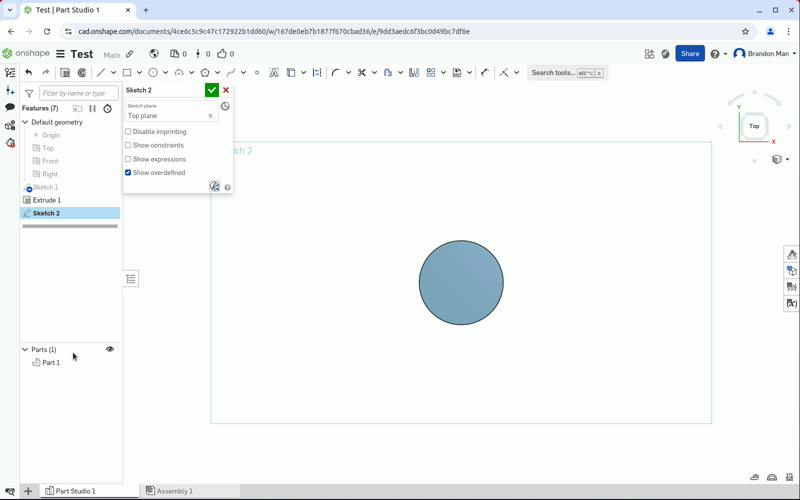
key(y)
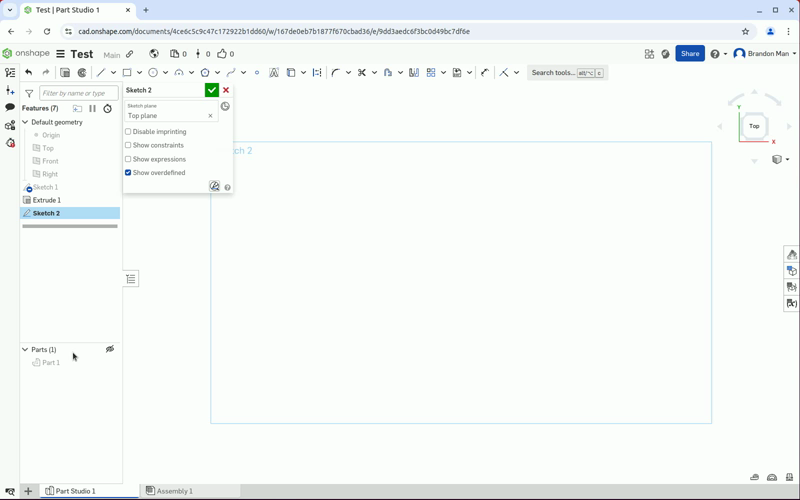
key(c)
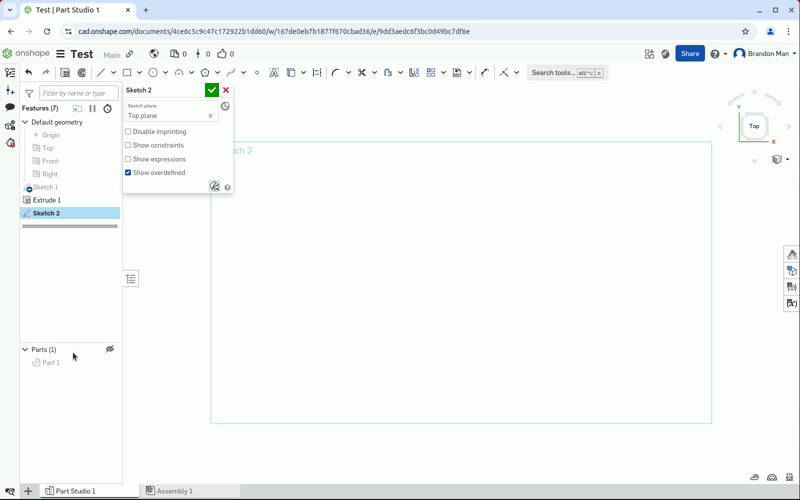
key_down(shift)
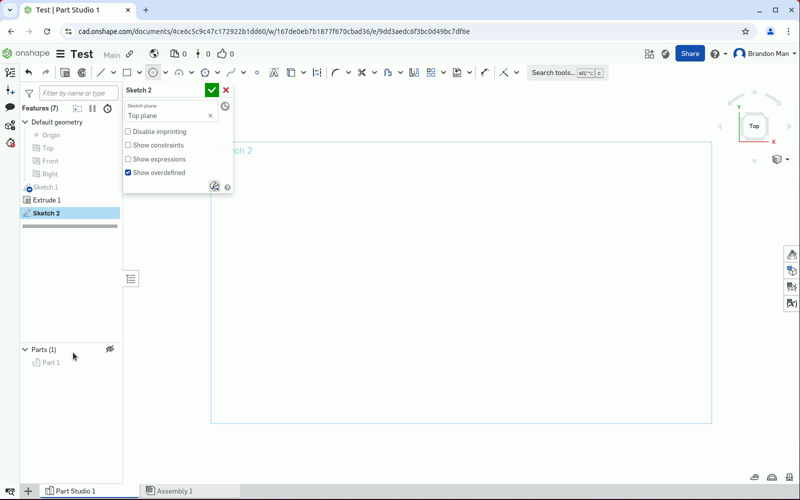
mouse_move(468, 255)
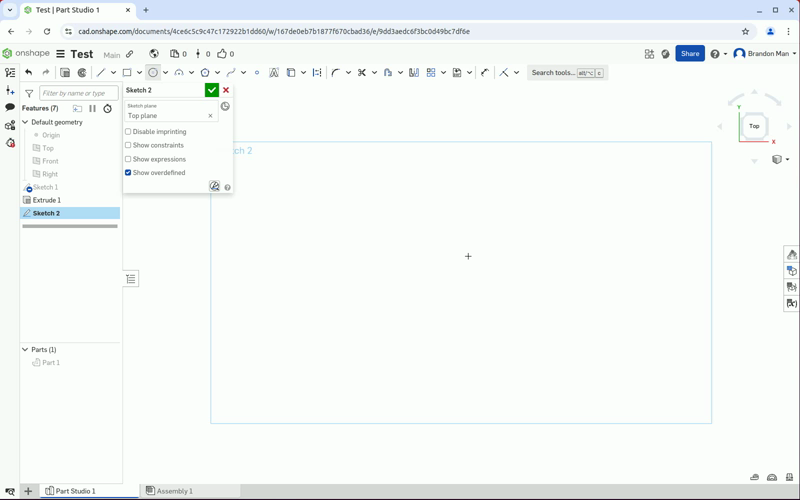
click(468, 255)
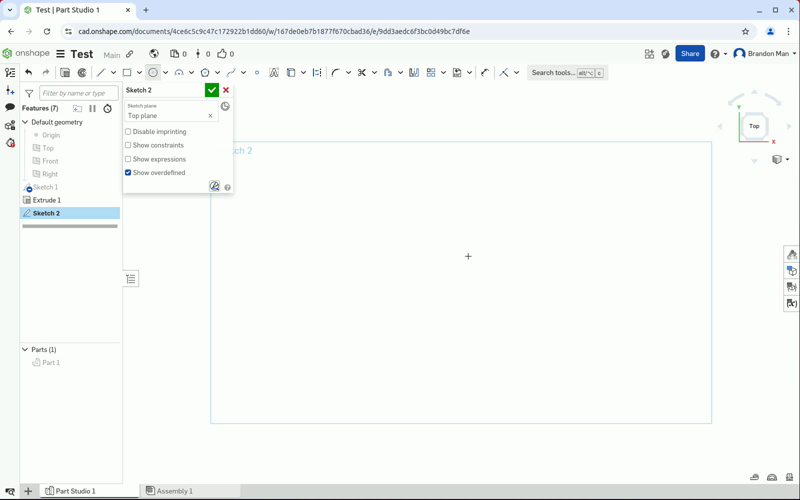
key_up(shift)
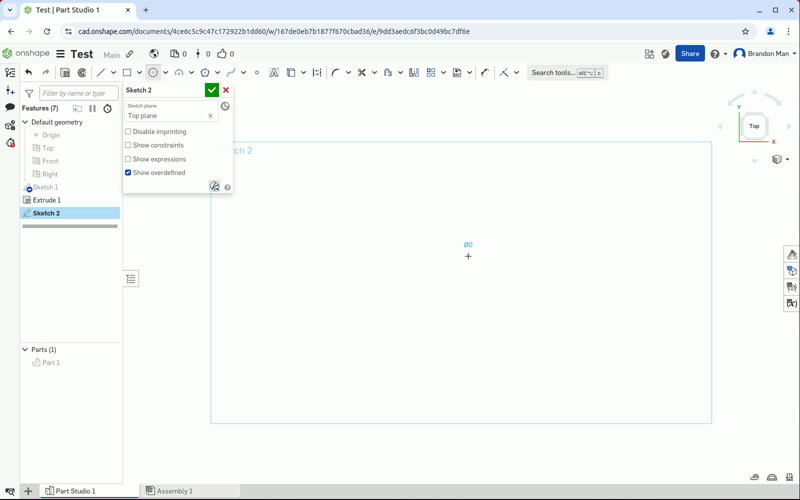
mouse_move(477, 255)
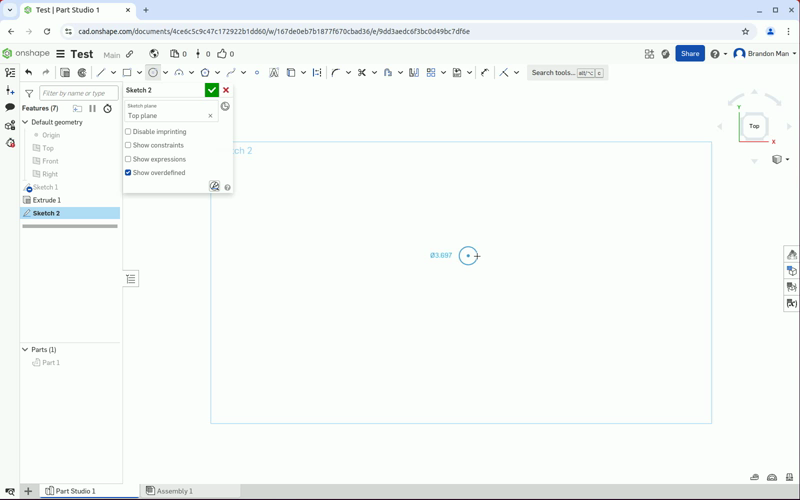
click(477, 255)
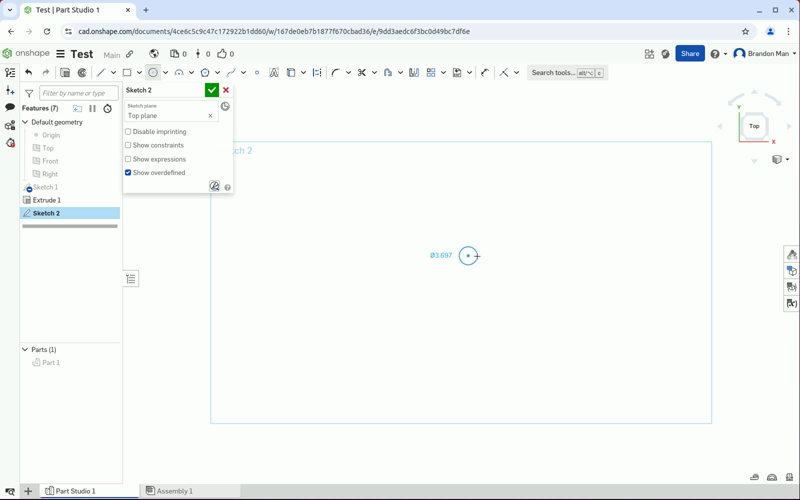
key(esc)
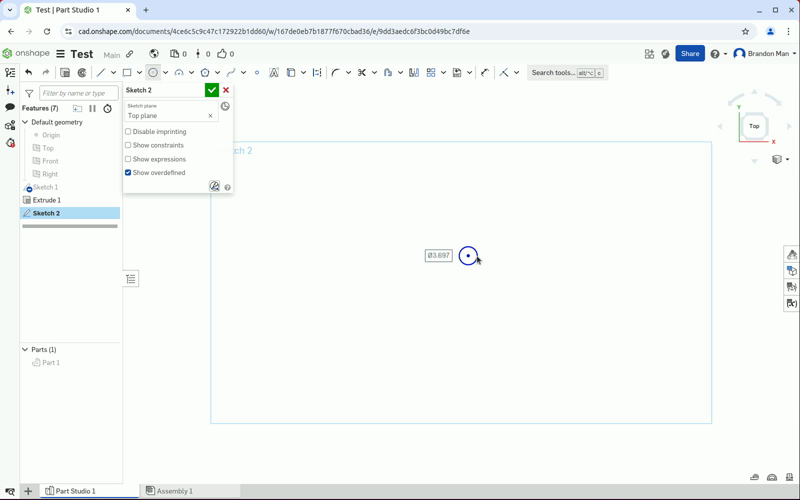
mouse_move(469, 254)
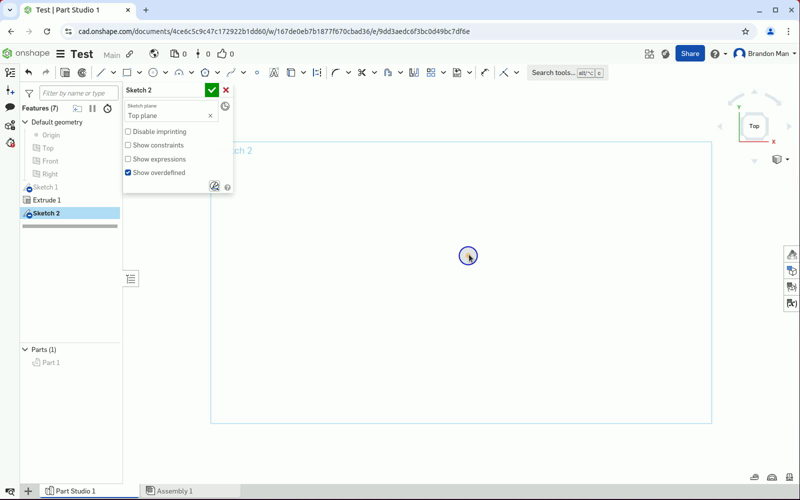
scroll(6)
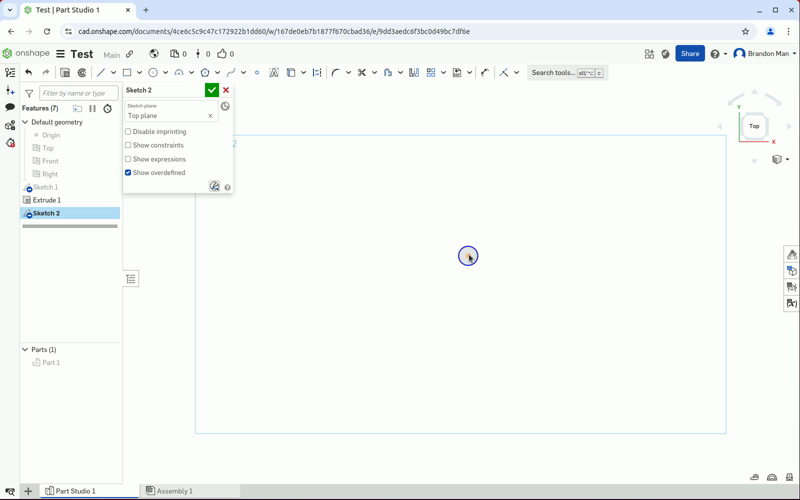
scroll(6)
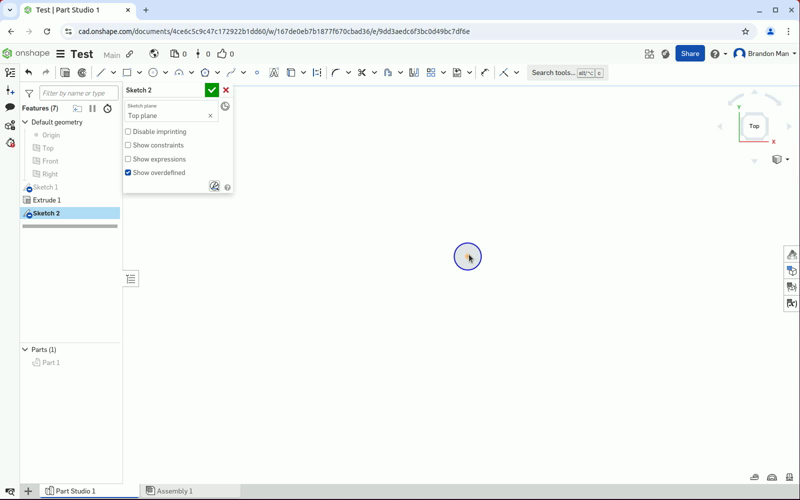
scroll(6)
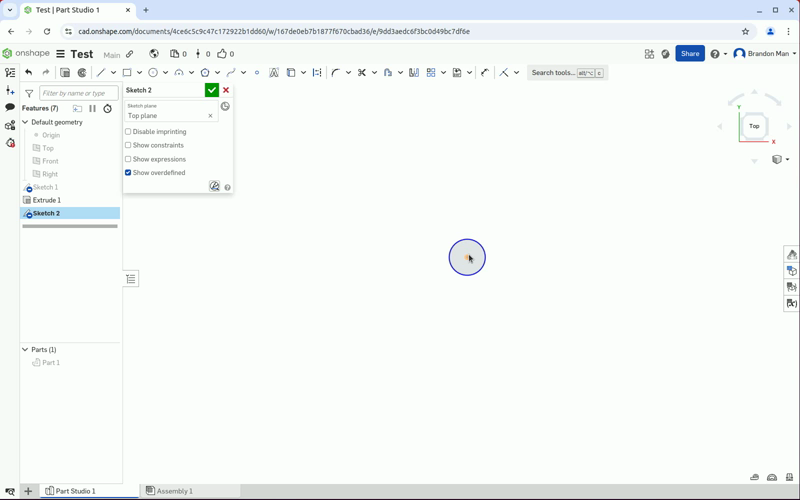
scroll(6)
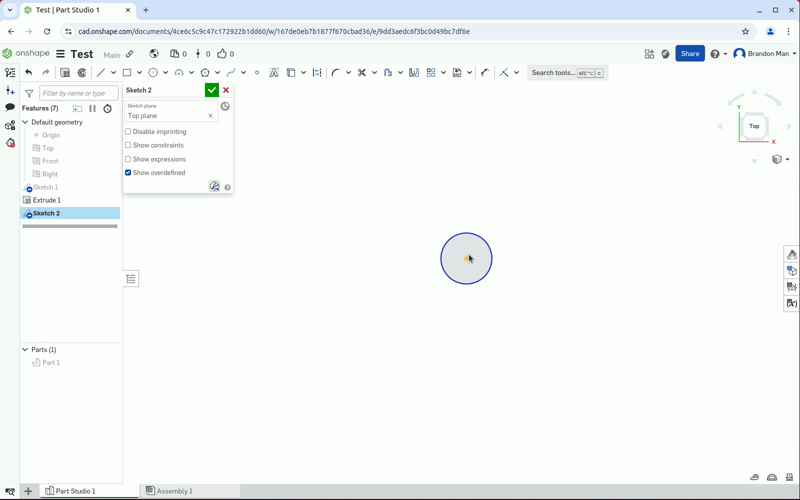
scroll(6)
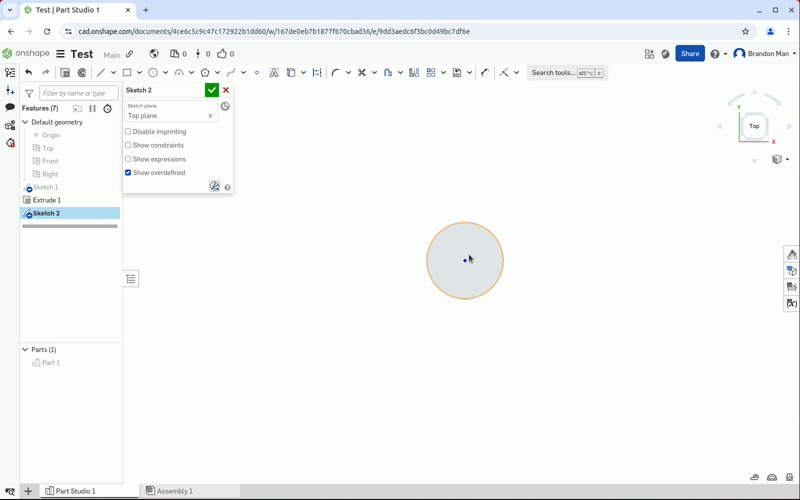
scroll(6)
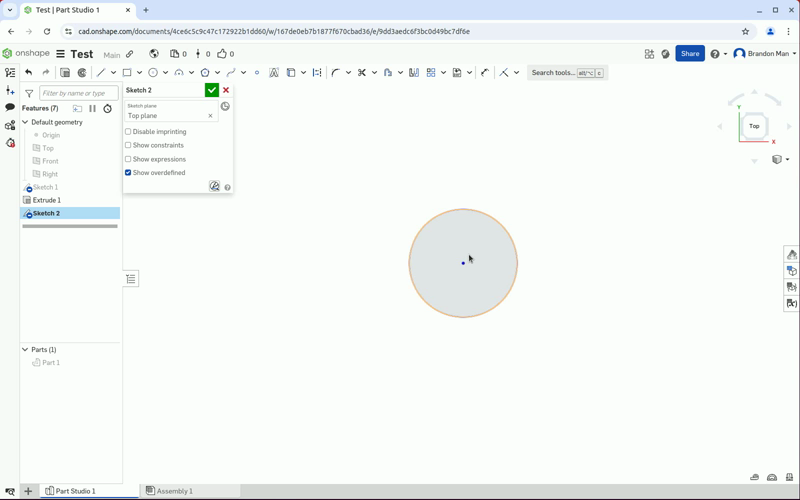
scroll(6)
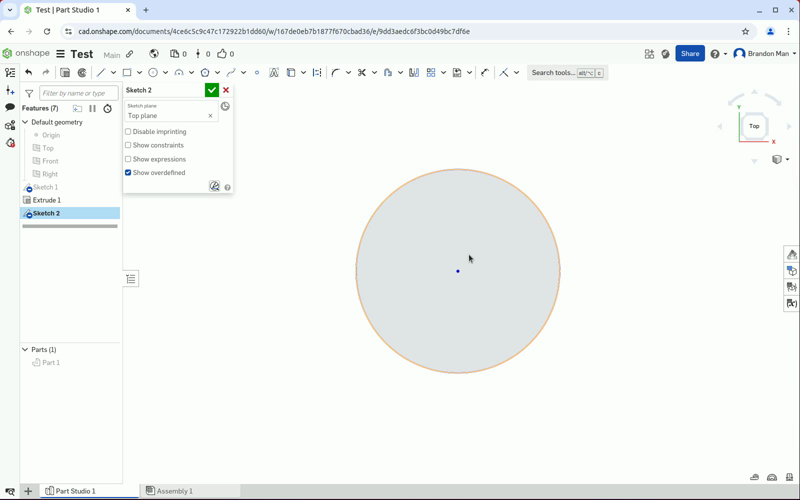
click(469, 254)
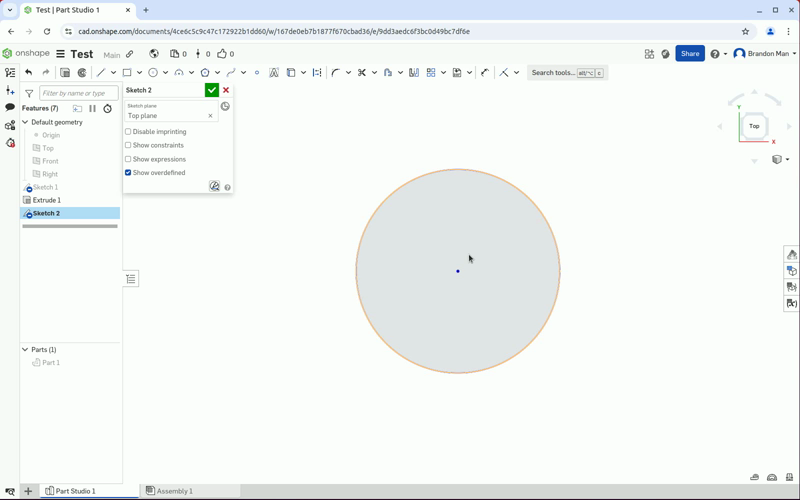
scroll(-6)
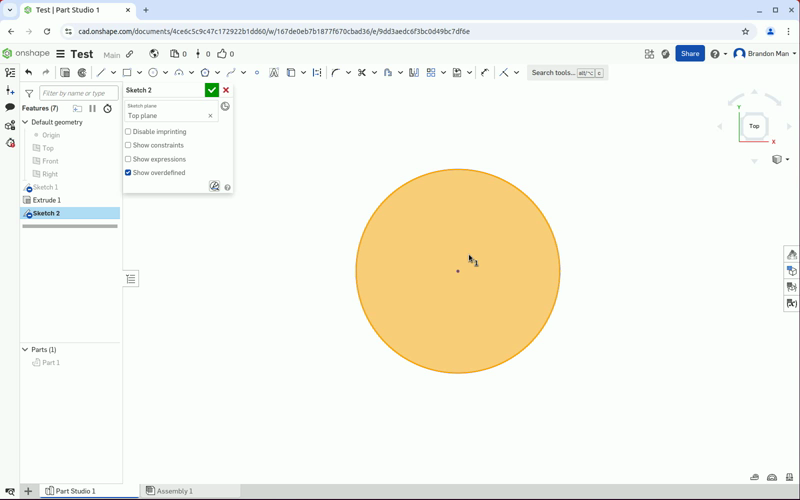
scroll(-6)
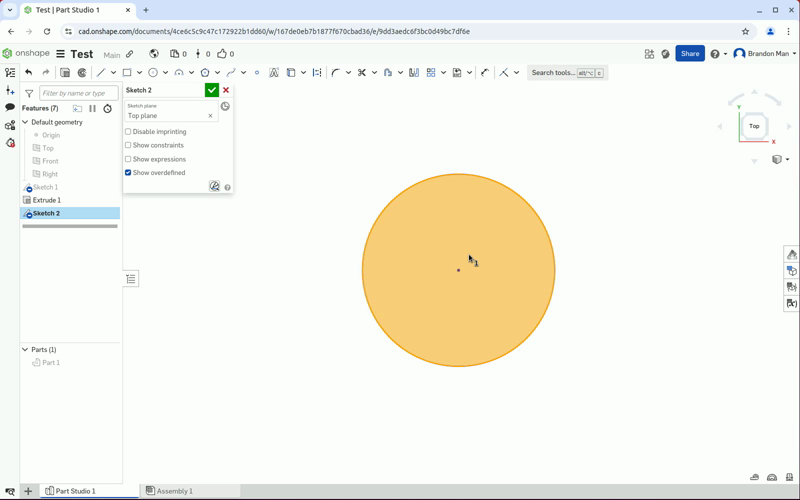
scroll(-6)
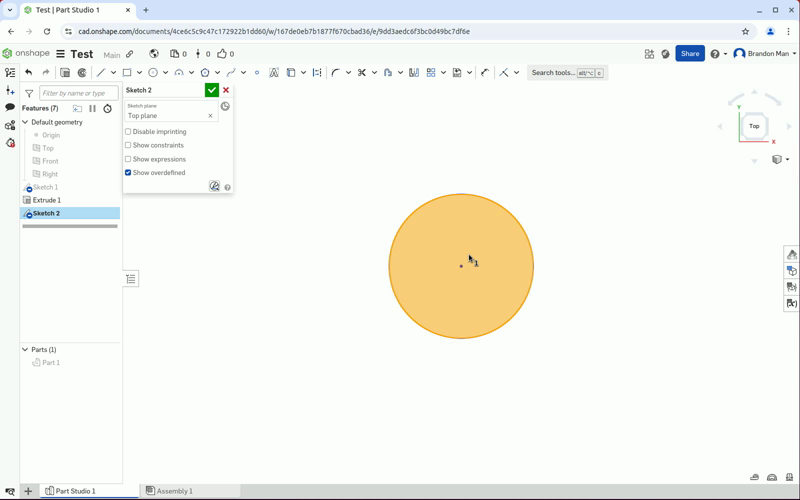
scroll(-6)
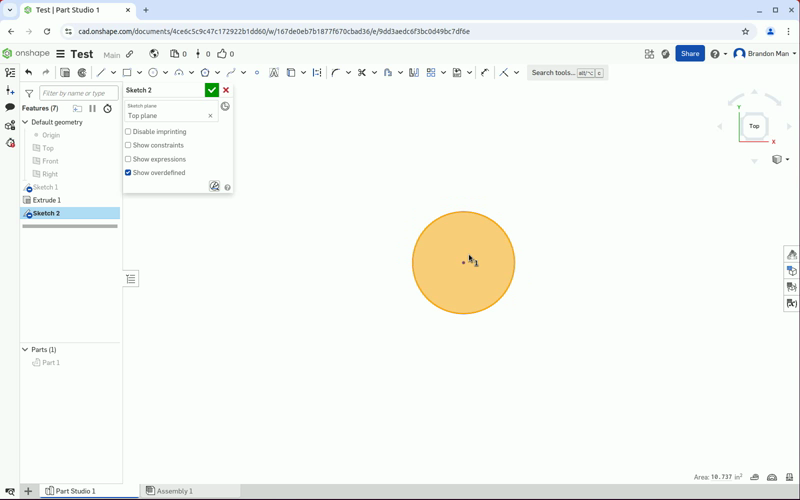
scroll(-6)
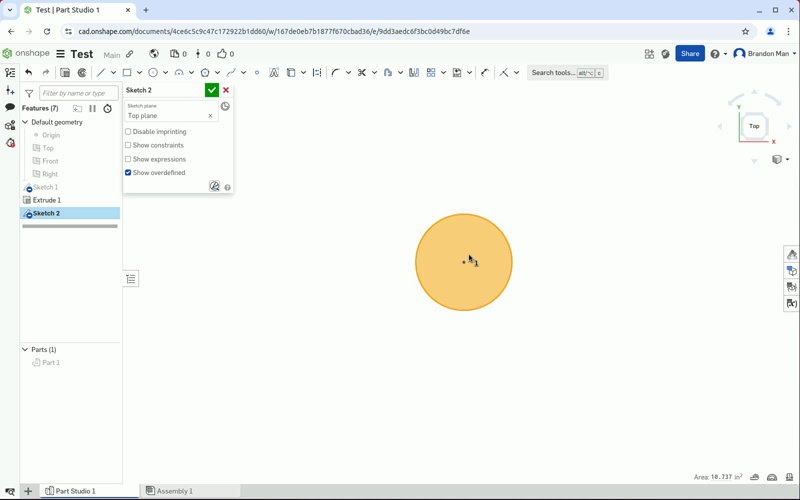
scroll(-6)
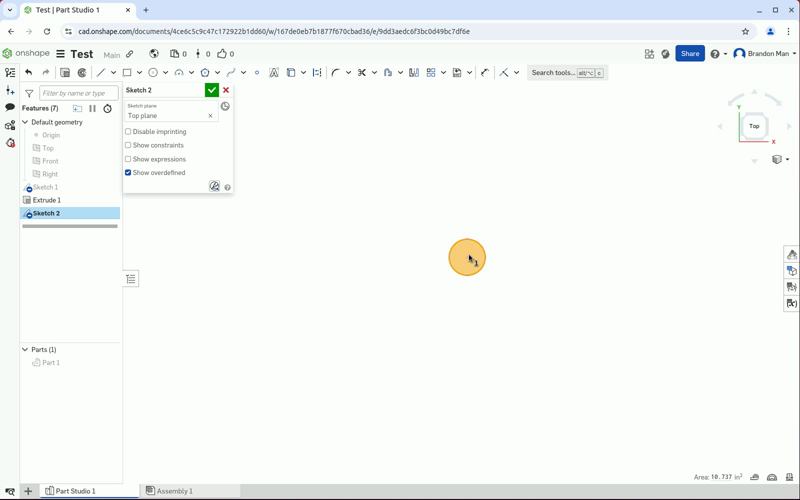
scroll(-6)
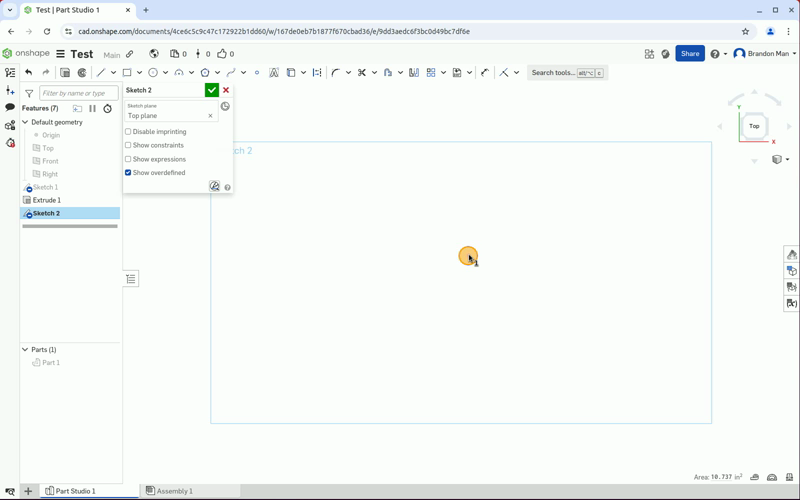
mouse_move(73, 352)
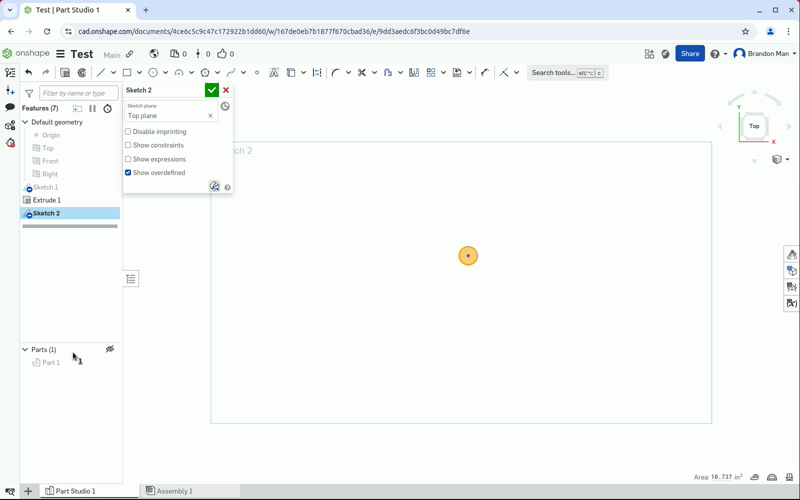
key(shift+y)
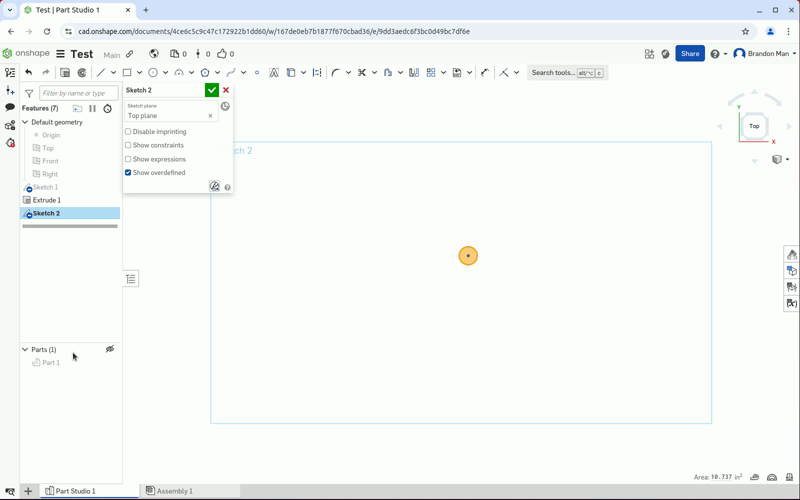
key(shift+e)
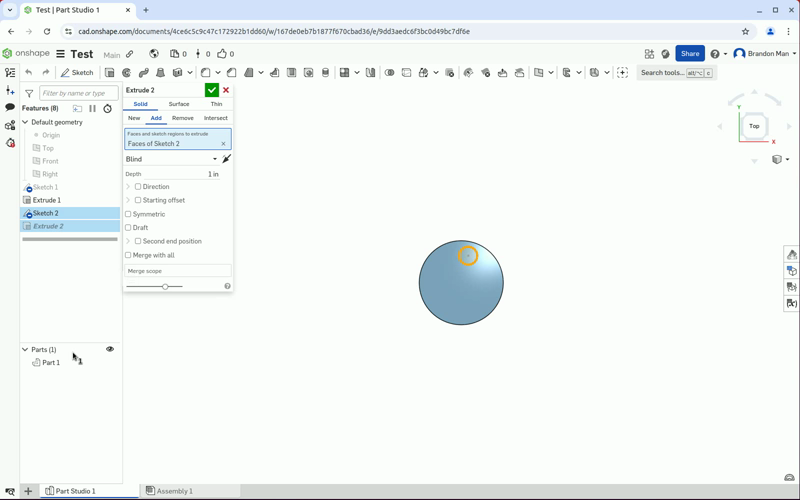
mouse_move(143, 106)
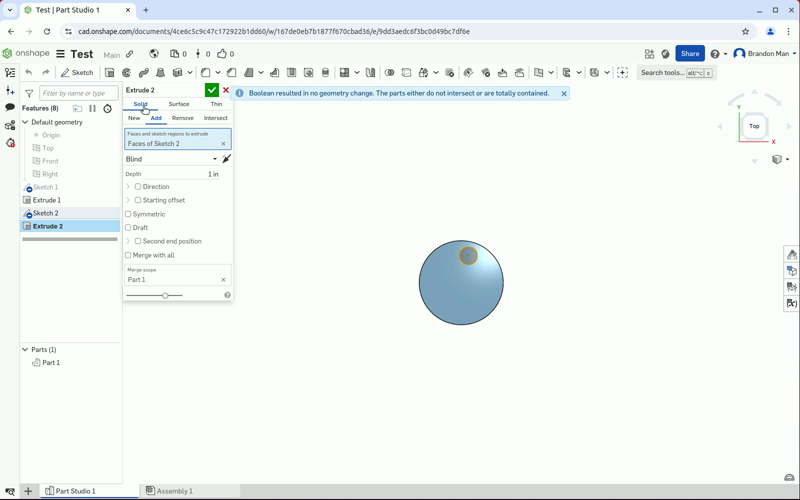
click(143, 106)
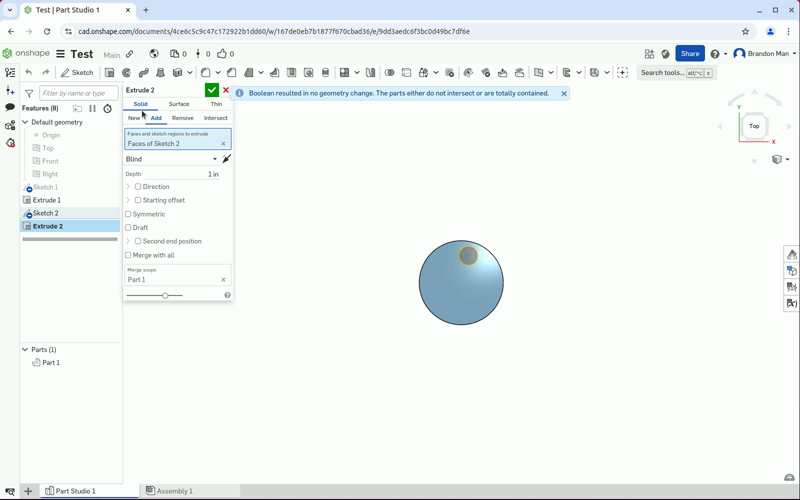
mouse_move(137, 120)
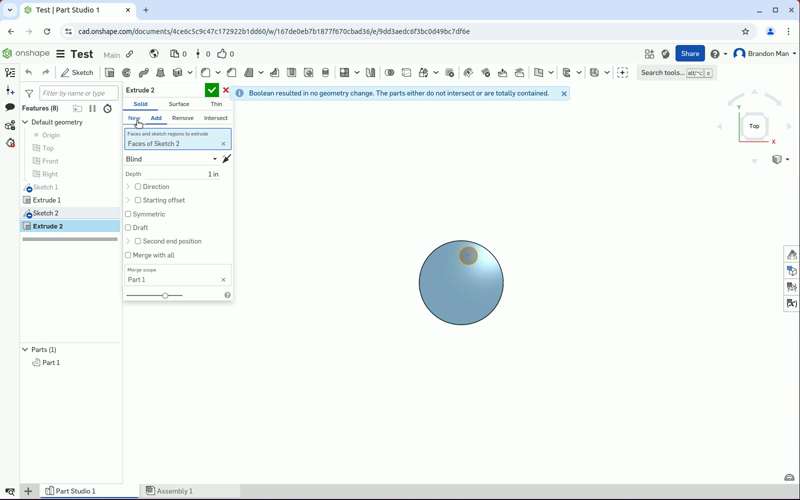
click(137, 120)
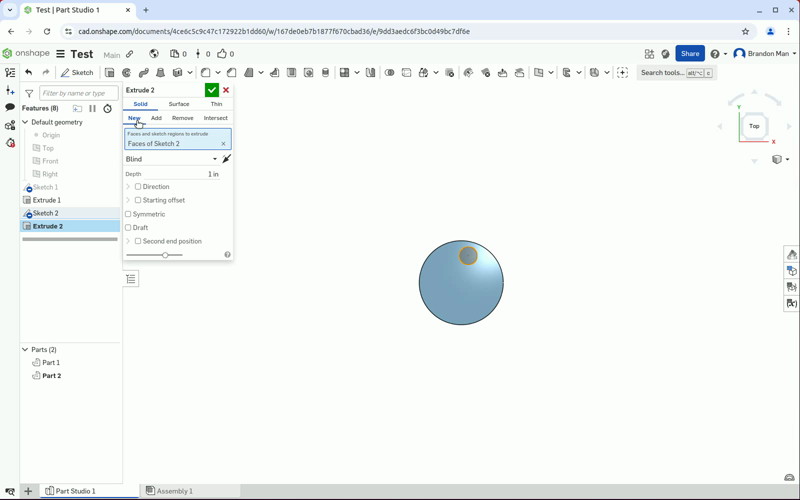
key(tab, 4)
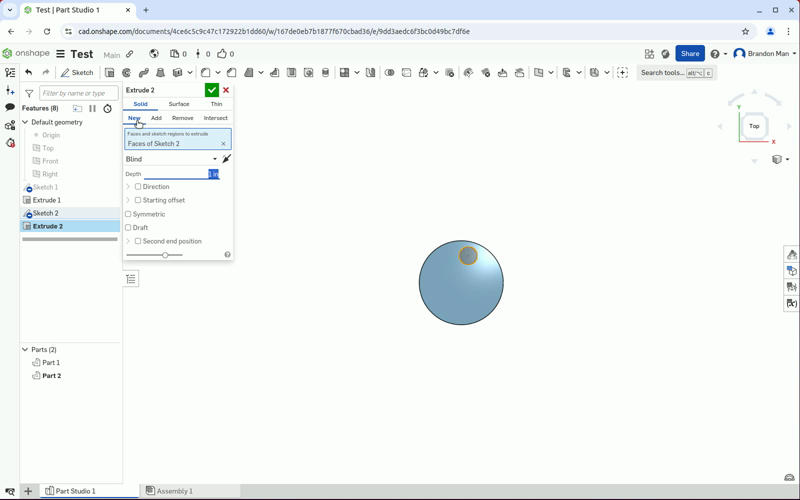
text(23.108)
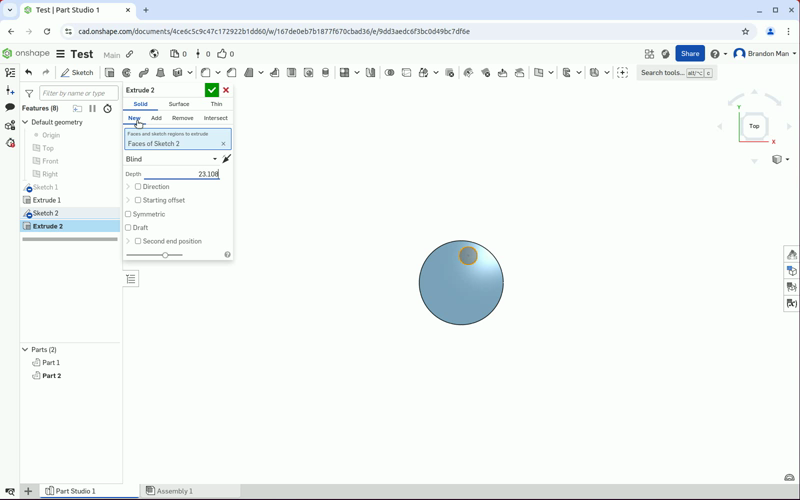
key(enter)
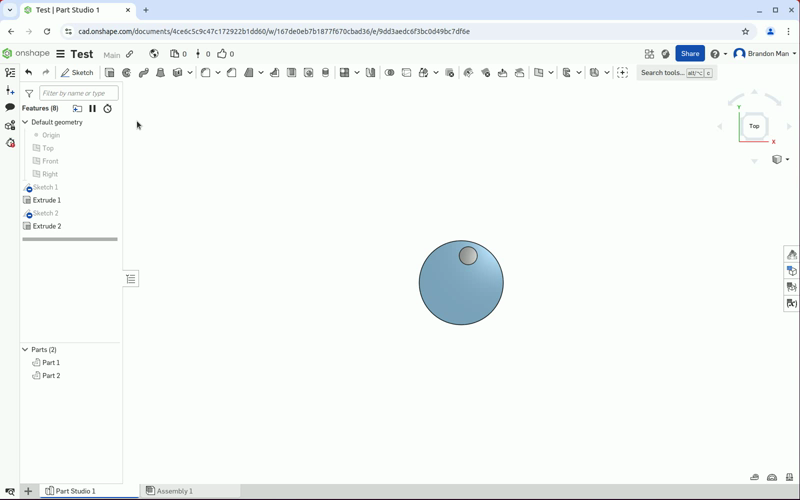
key(shift+h)
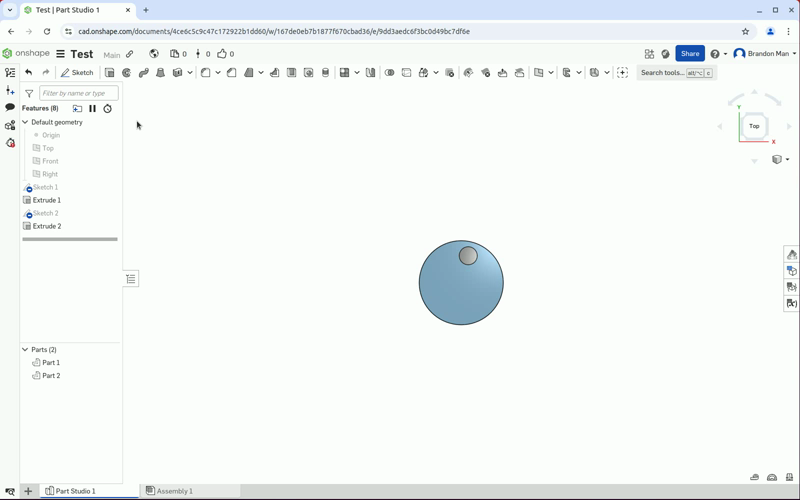
key(shift+h)
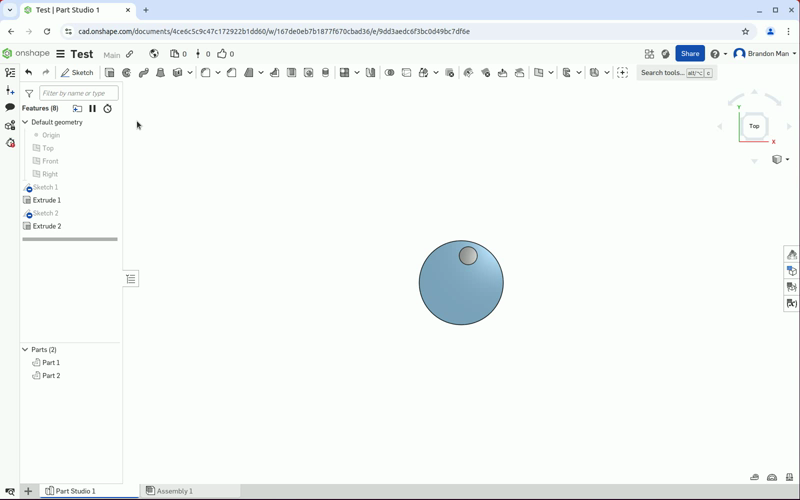
mouse_move(73, 189)
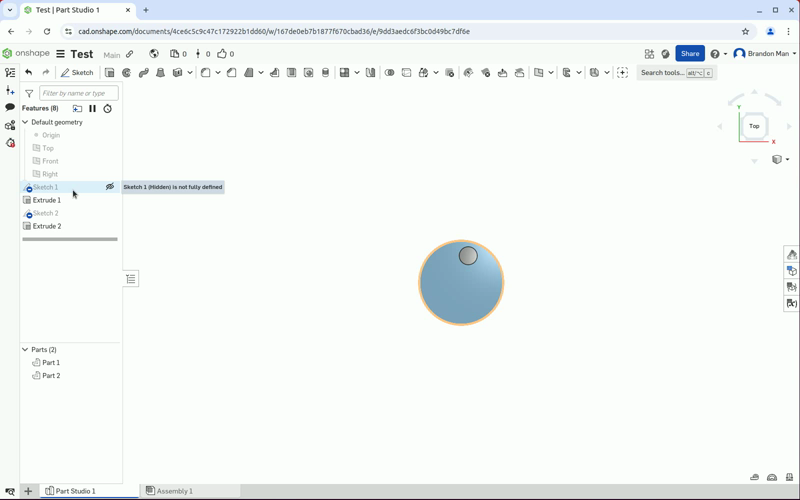
click(73, 189)
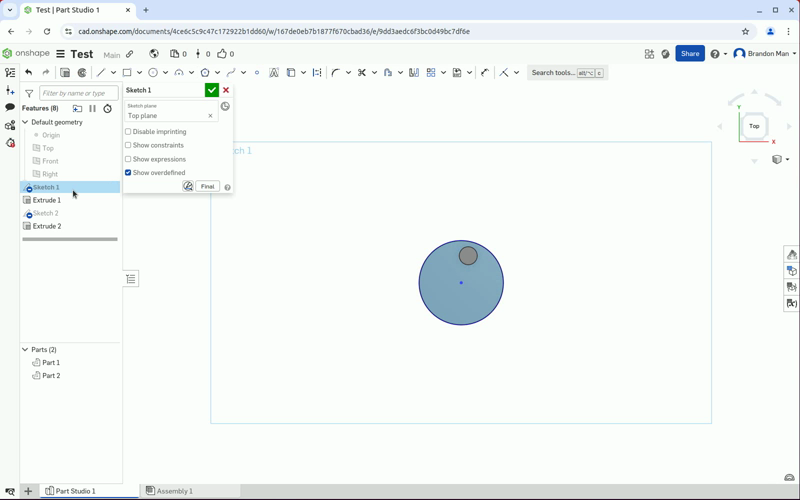
mouse_move(229, 92)
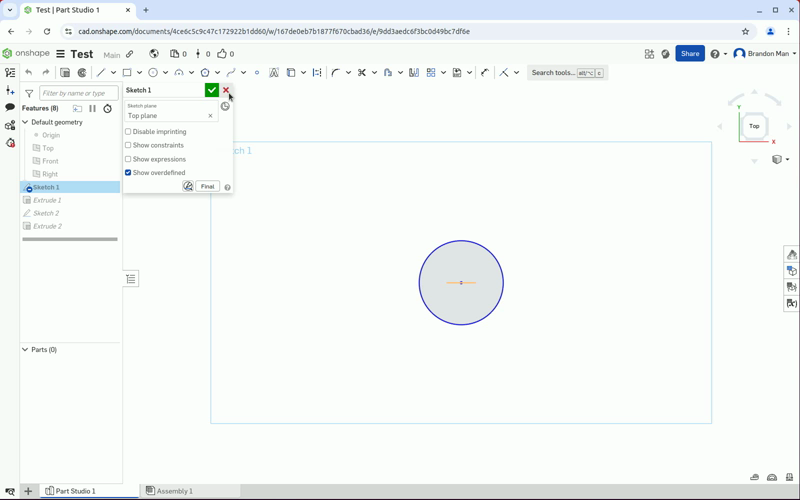
click(229, 92)
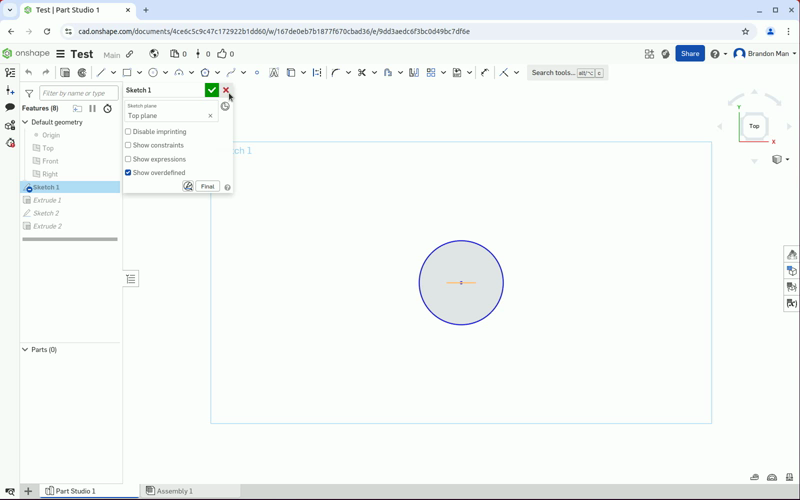
key(shift+s)
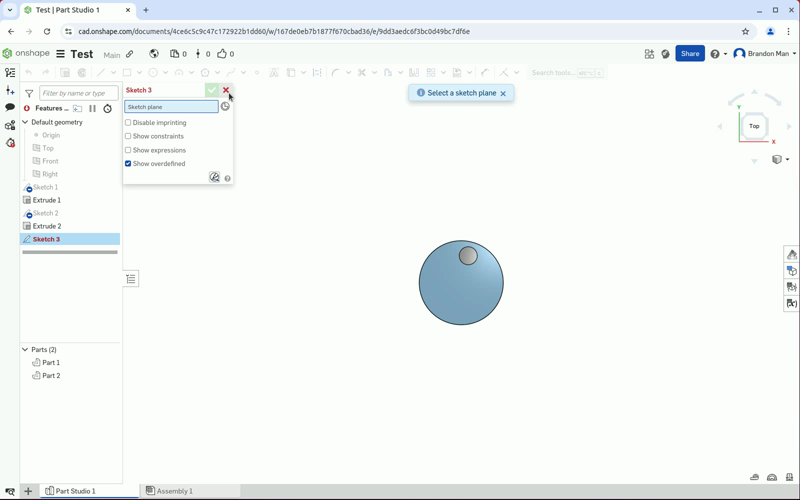
mouse_move(73, 150)
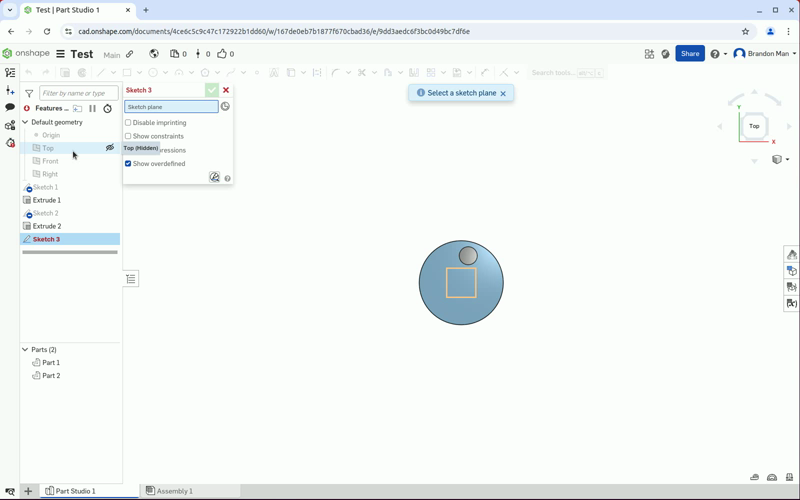
click(73, 150)
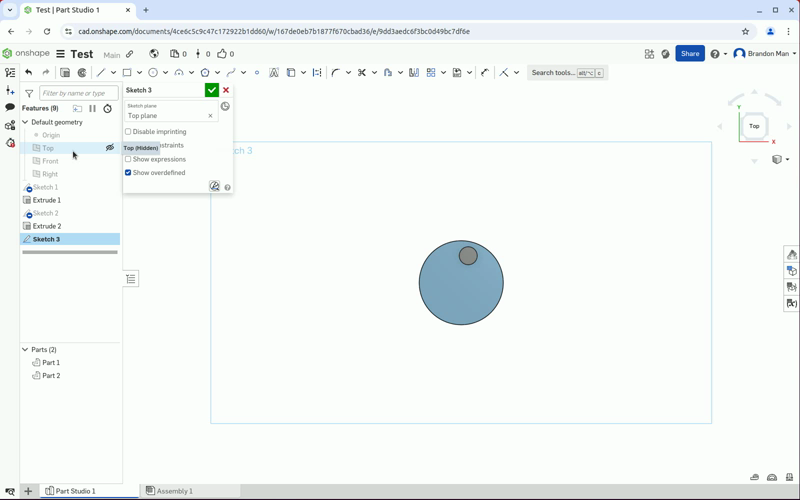
mouse_move(73, 352)
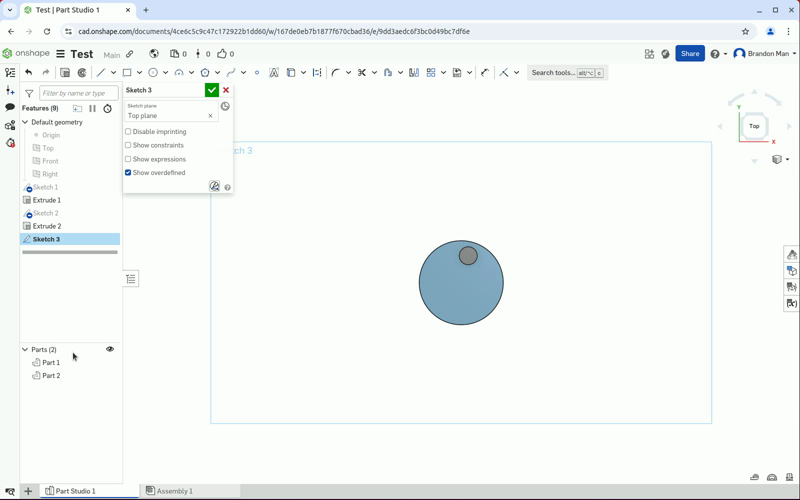
key(y)
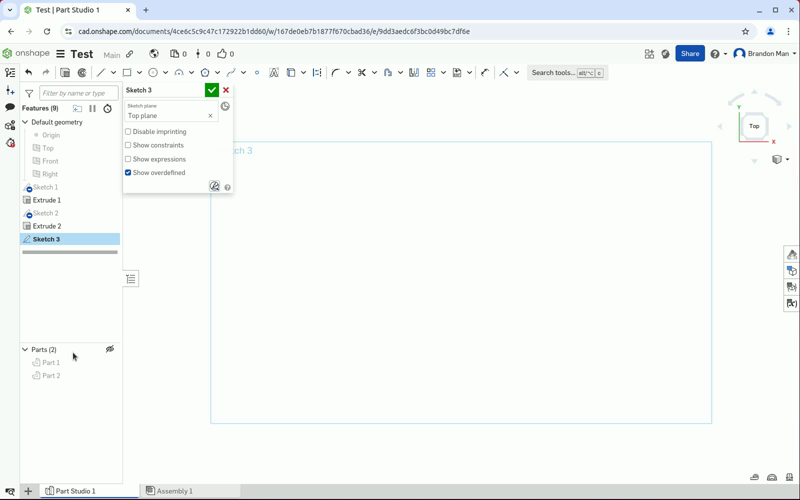
key(c)
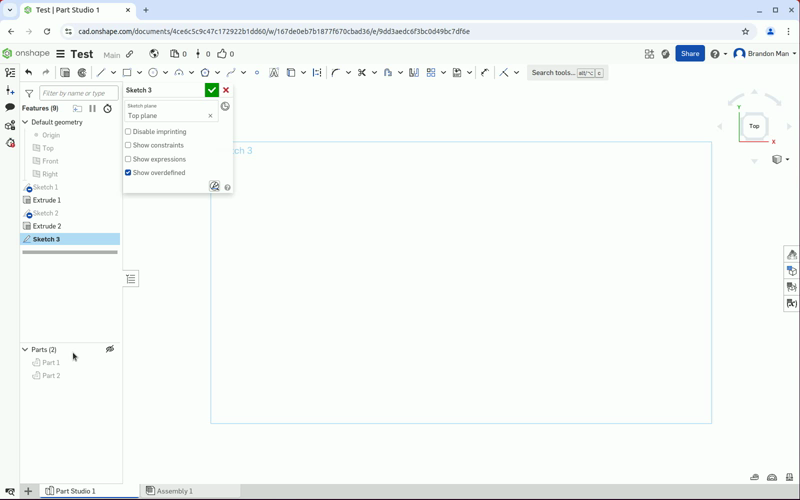
key_down(shift)
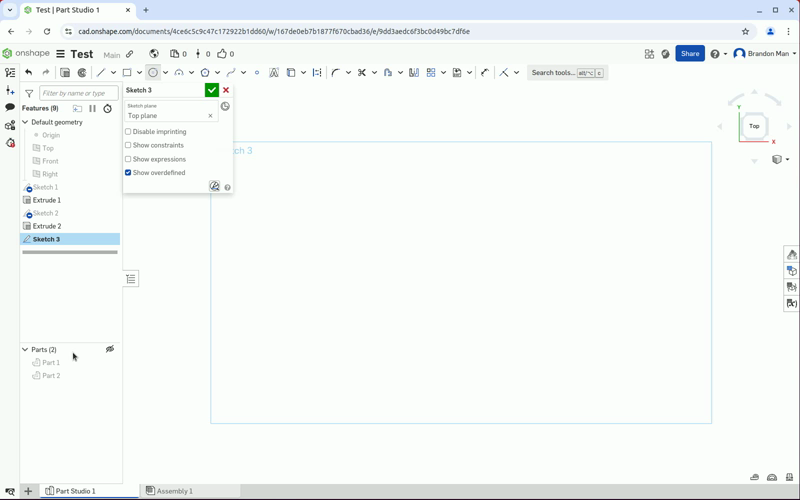
mouse_move(434, 290)
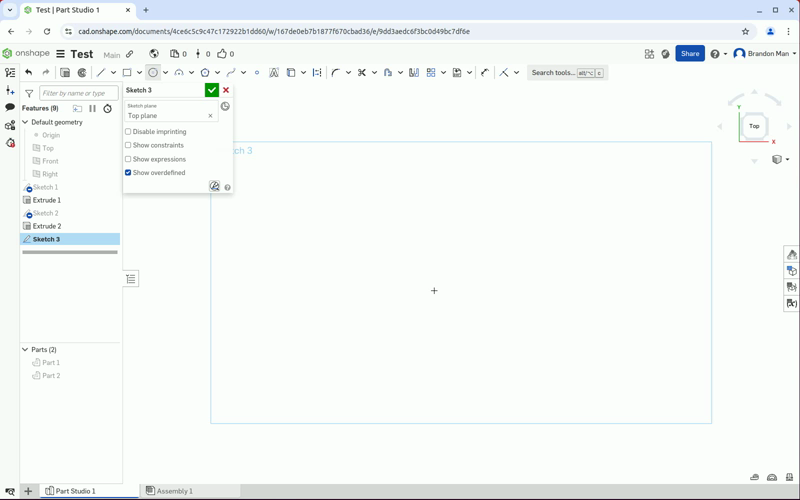
click(434, 290)
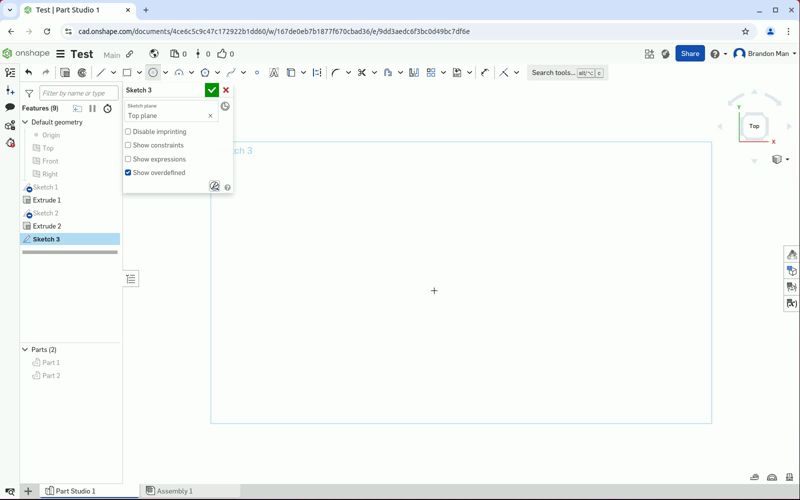
key_up(shift)
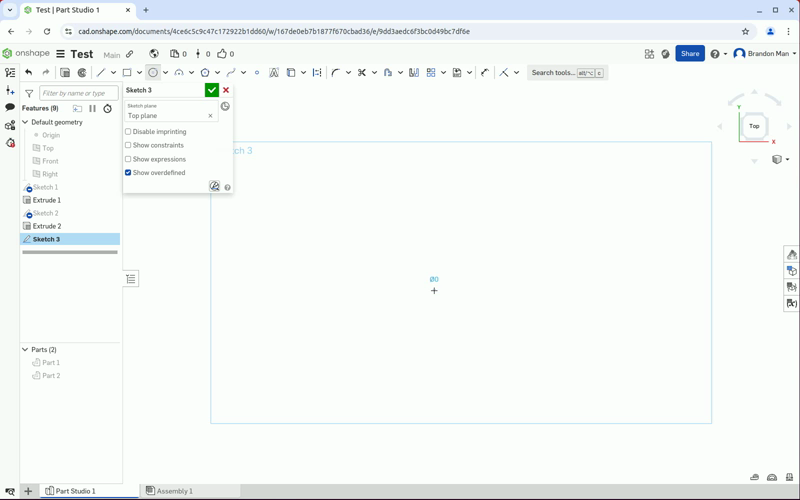
mouse_move(443, 290)
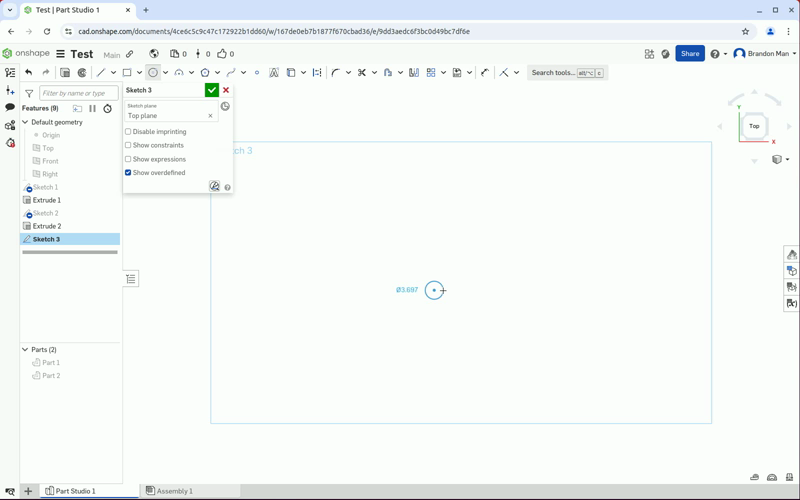
click(443, 290)
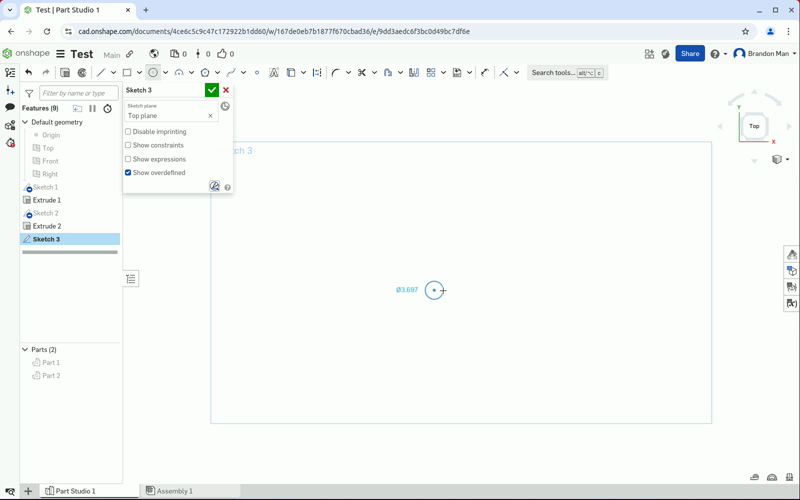
key(esc)
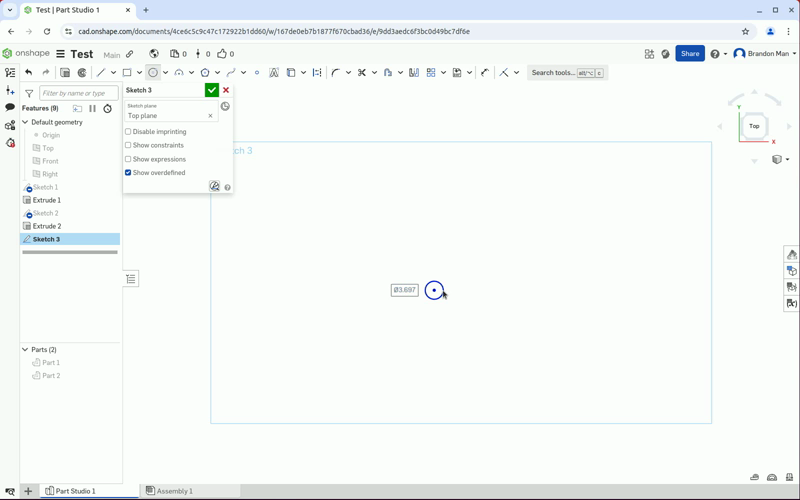
mouse_move(436, 282)
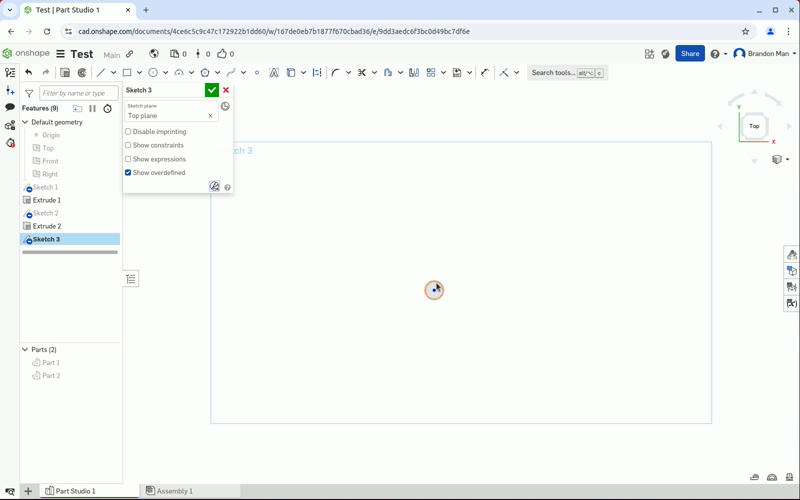
scroll(6)
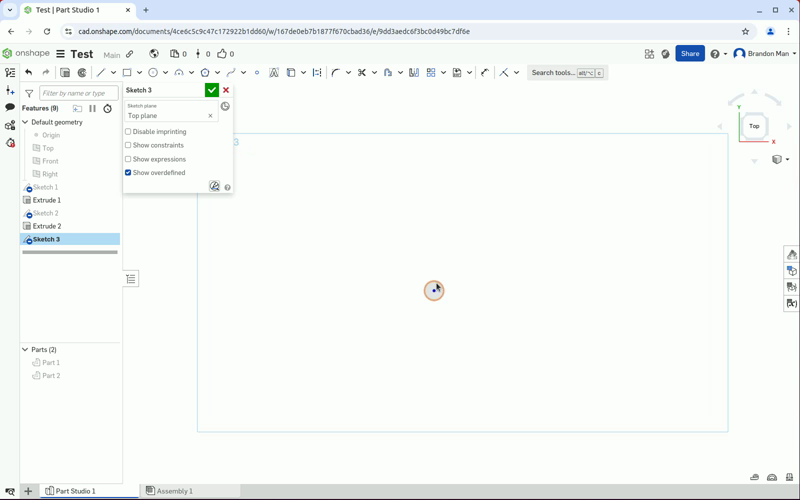
scroll(6)
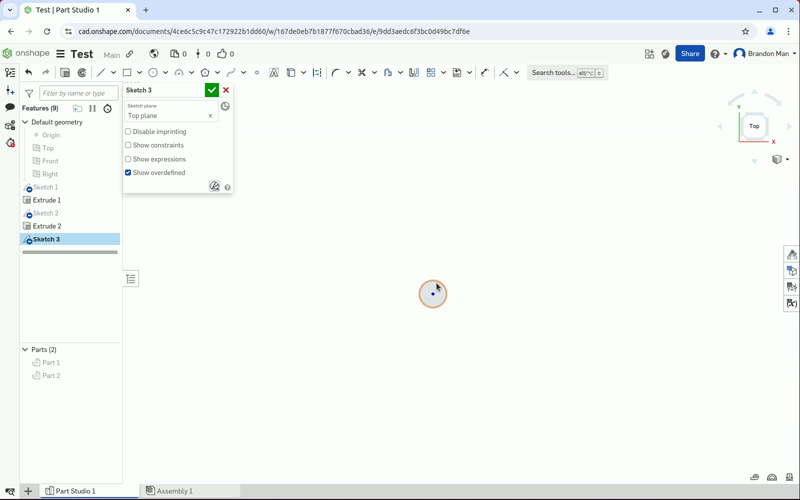
scroll(6)
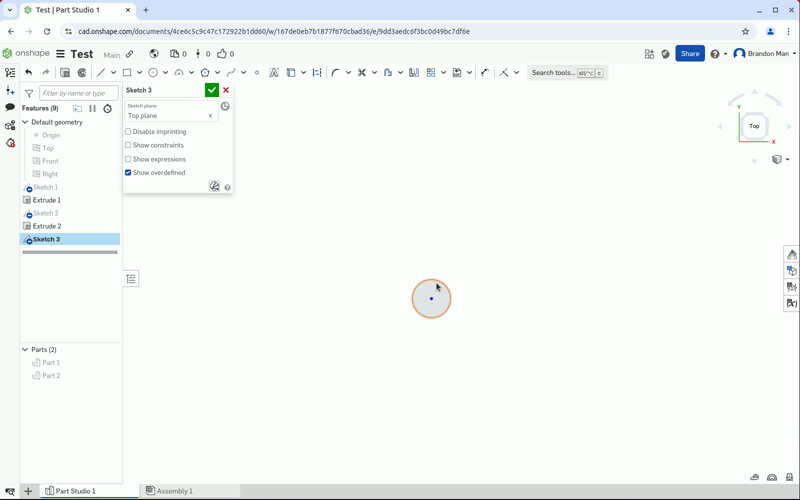
scroll(6)
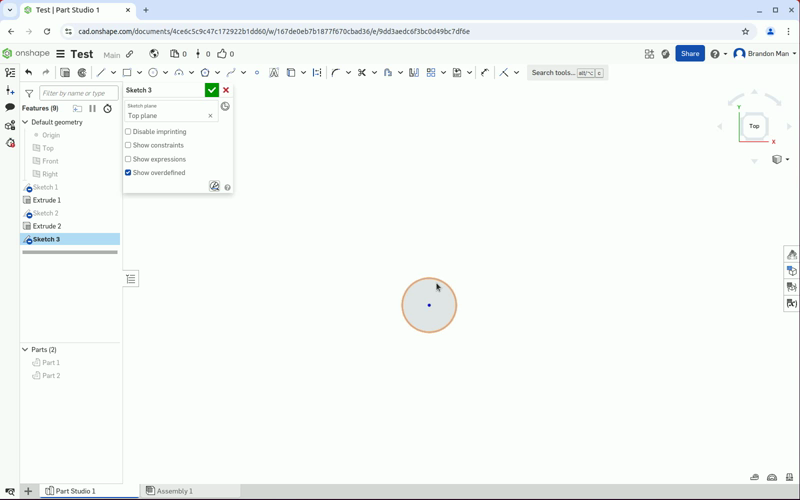
scroll(6)
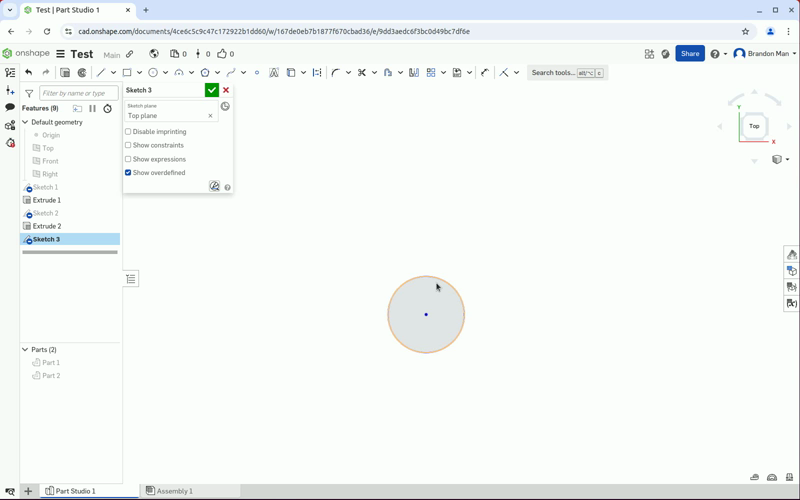
scroll(6)
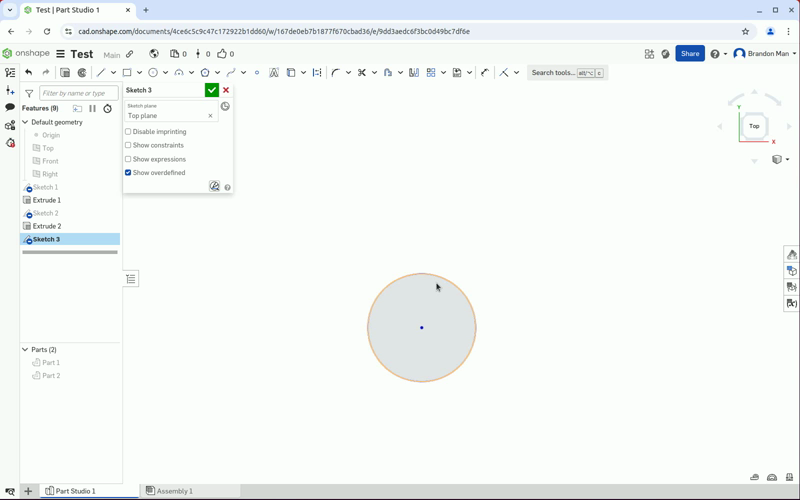
scroll(6)
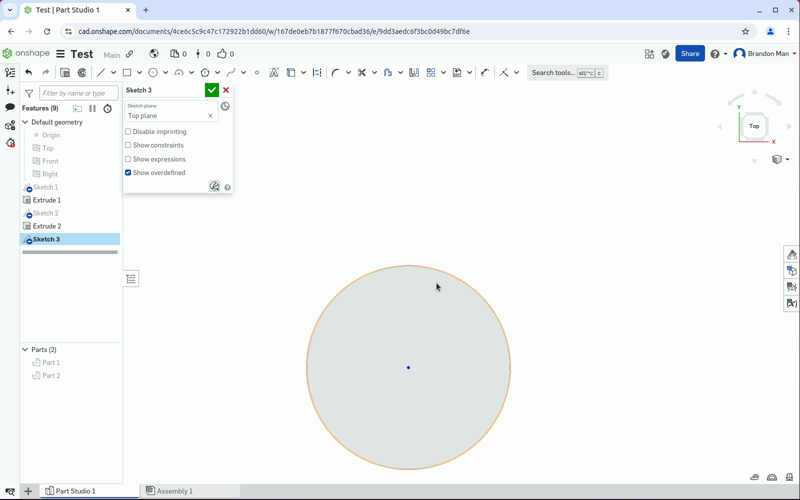
click(436, 282)
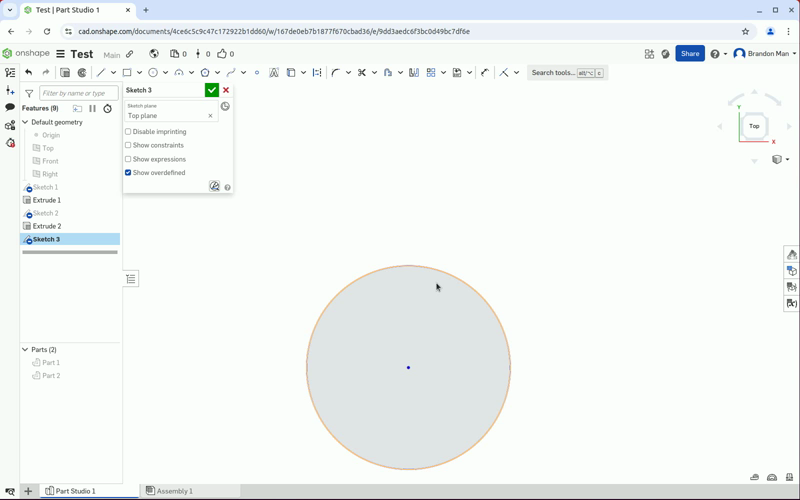
scroll(-6)
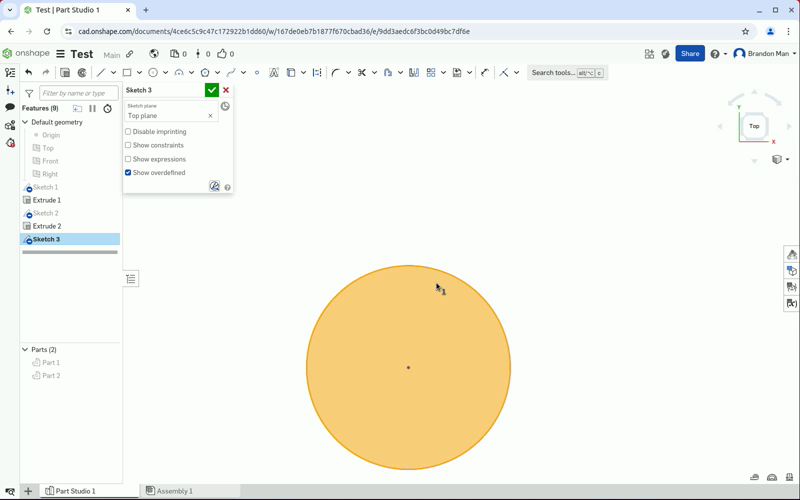
scroll(-6)
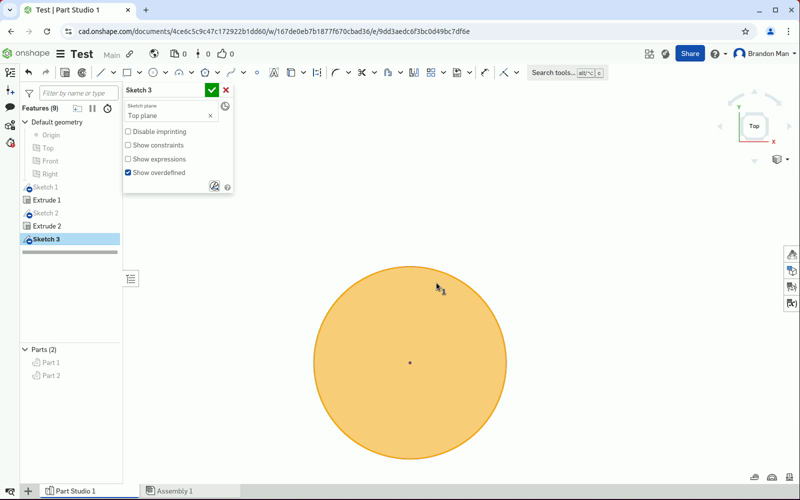
scroll(-6)
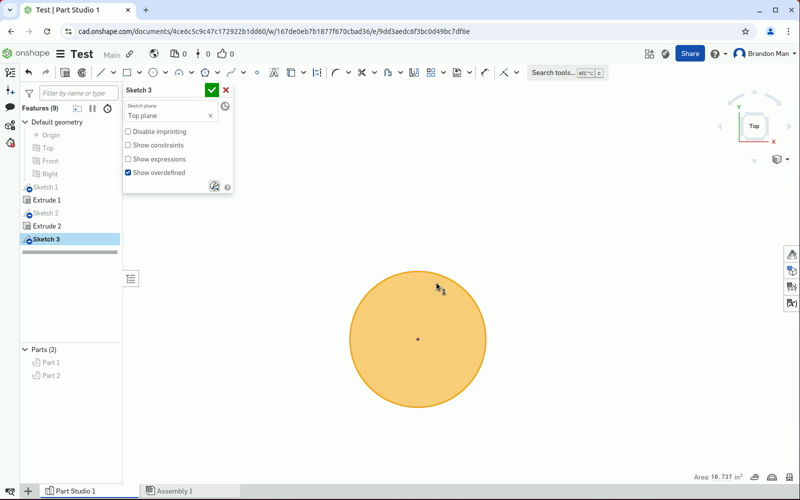
scroll(-6)
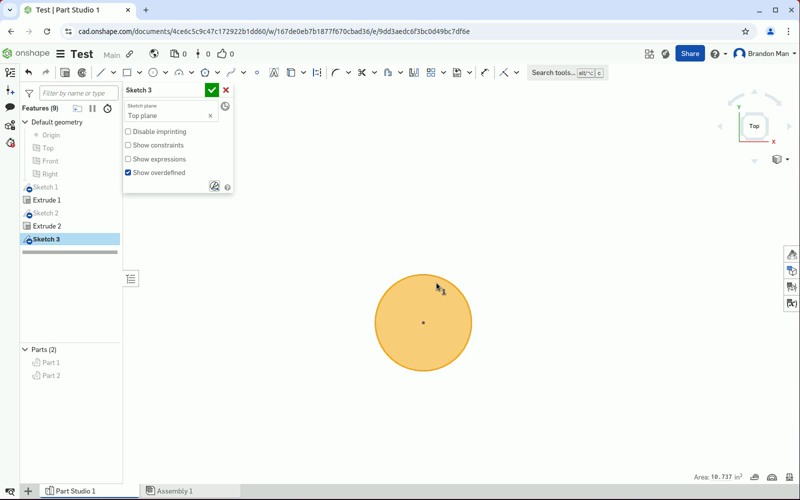
scroll(-6)
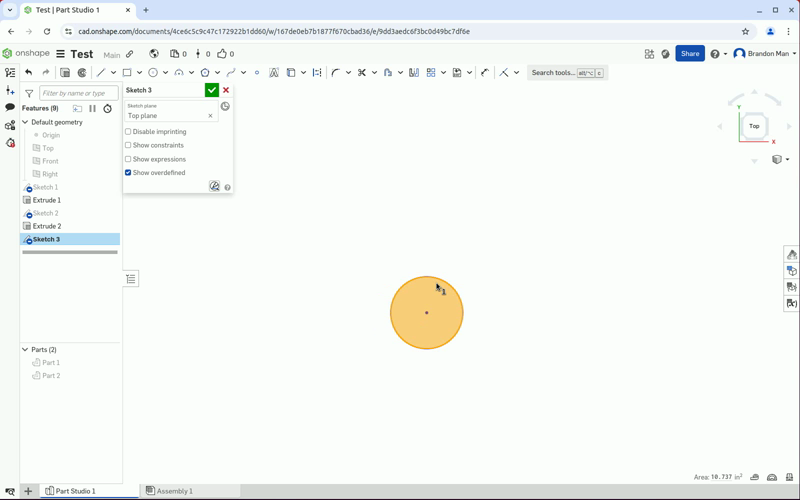
scroll(-6)
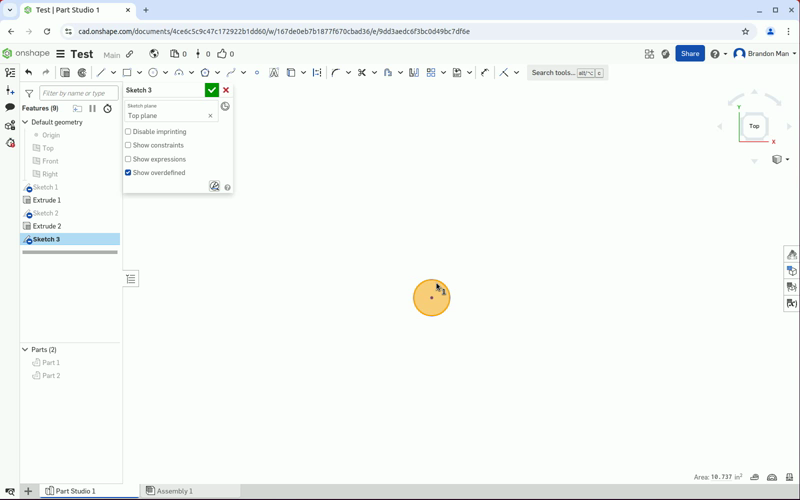
scroll(-6)
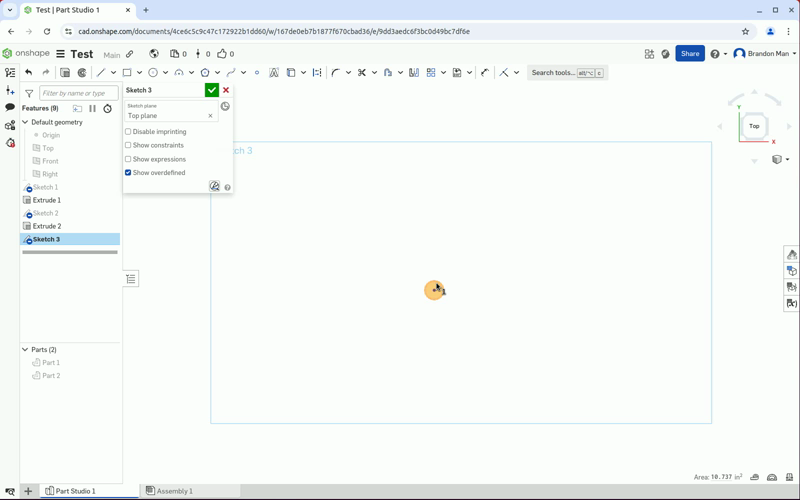
mouse_move(73, 352)
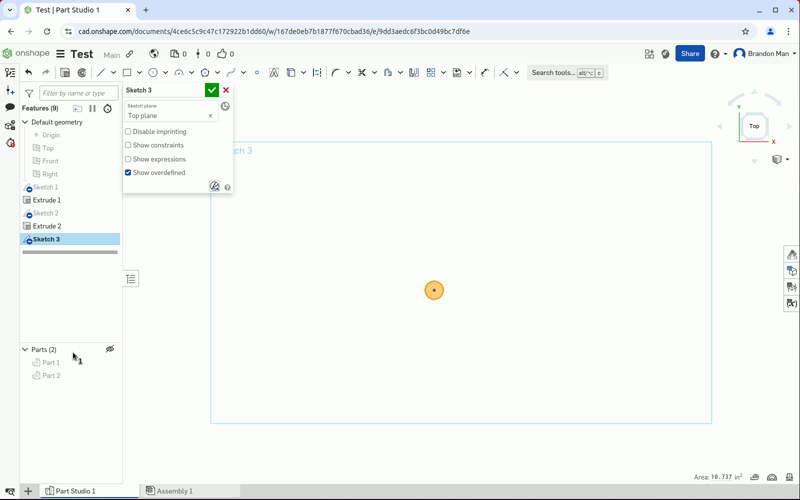
key(shift+y)
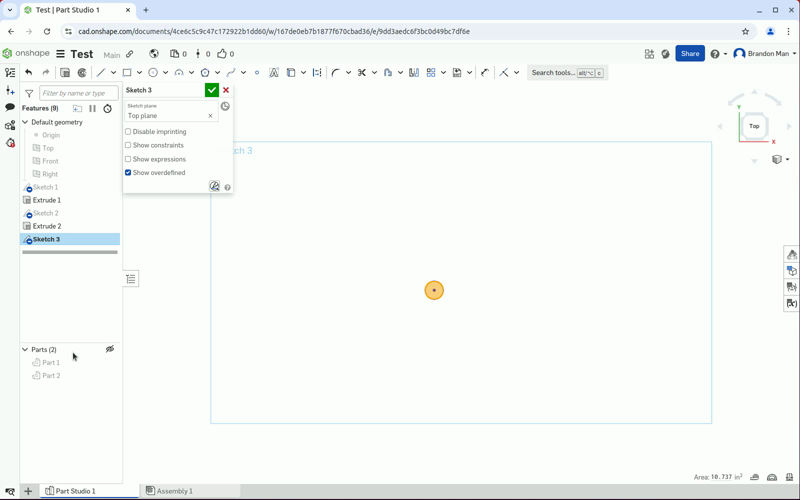
key(shift+e)
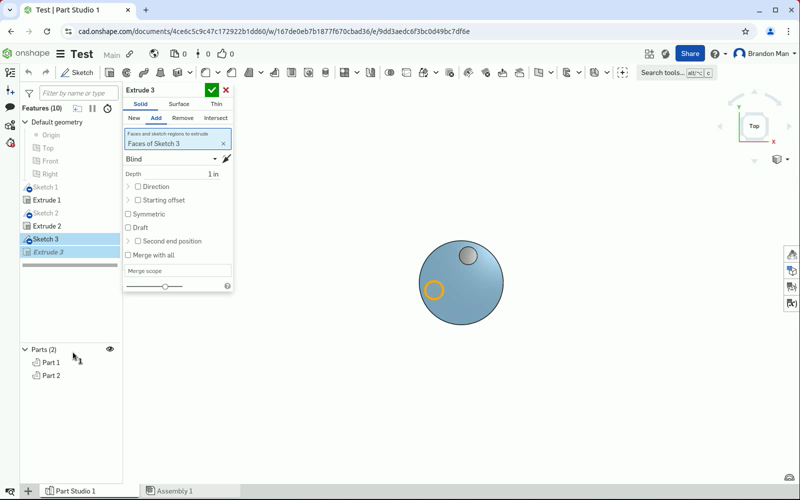
mouse_move(143, 106)
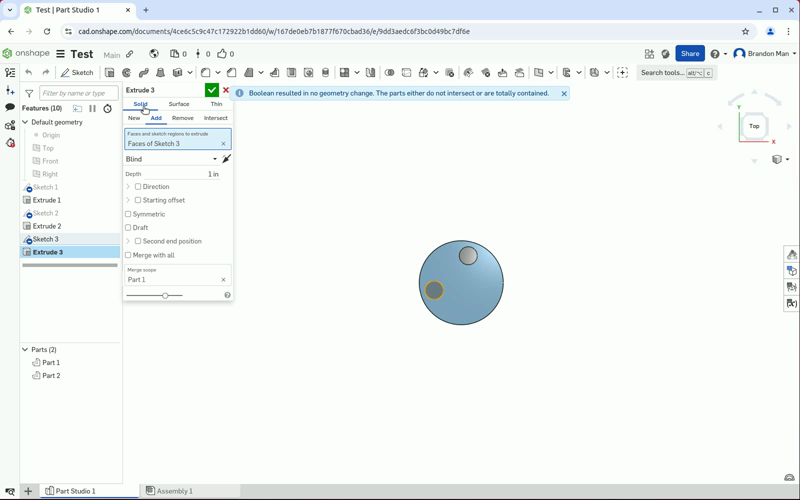
click(143, 106)
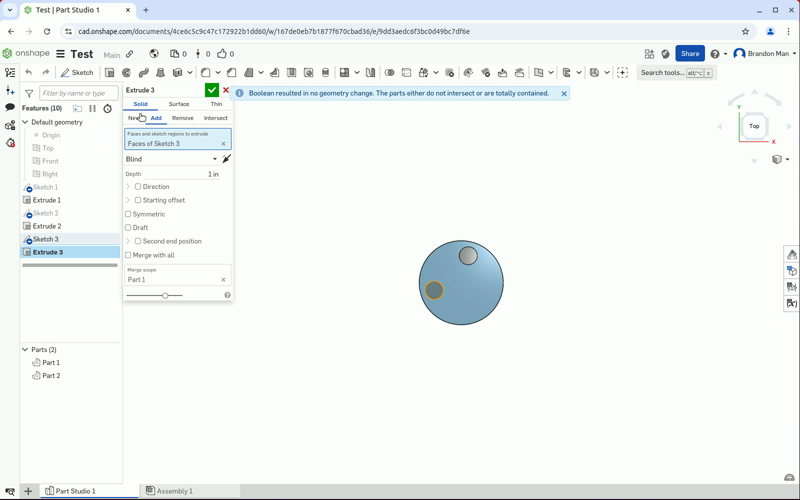
mouse_move(137, 120)
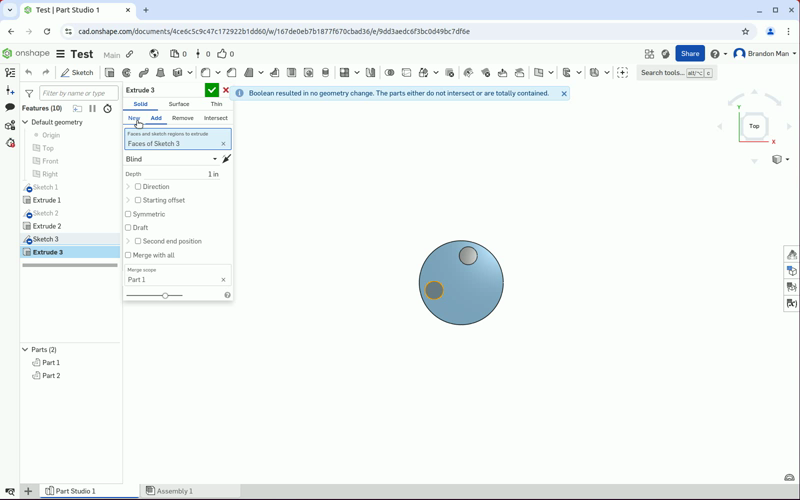
click(137, 120)
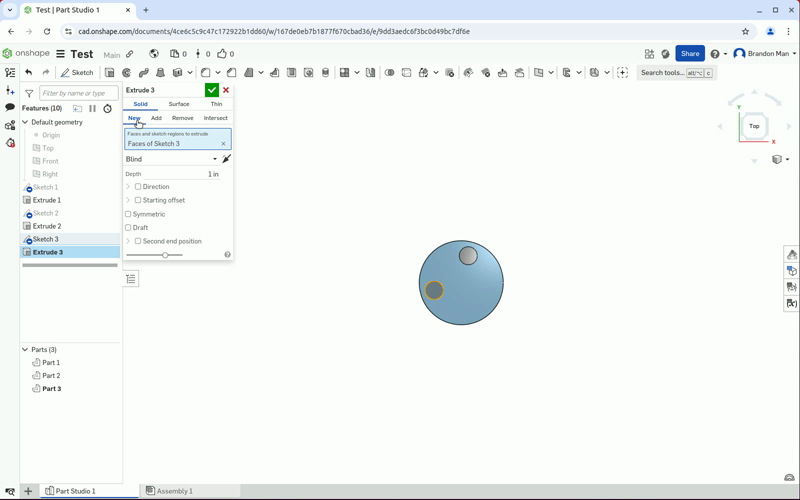
key(tab, 4)
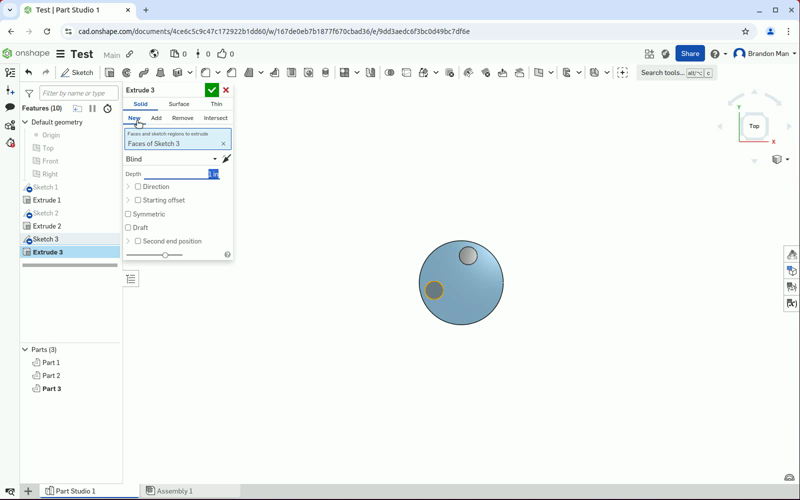
text(23.108)
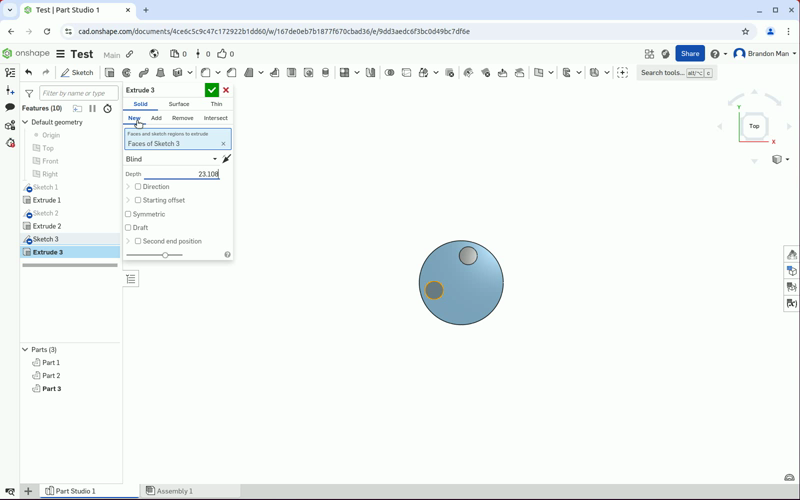
key(enter)
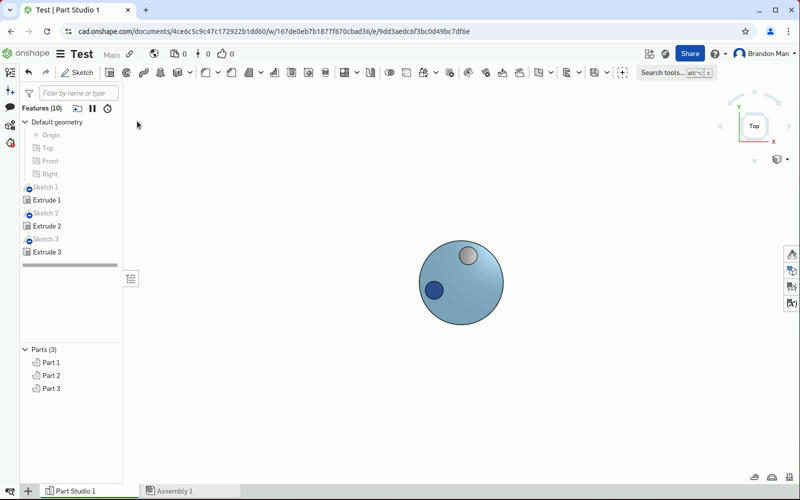
key(shift+h)
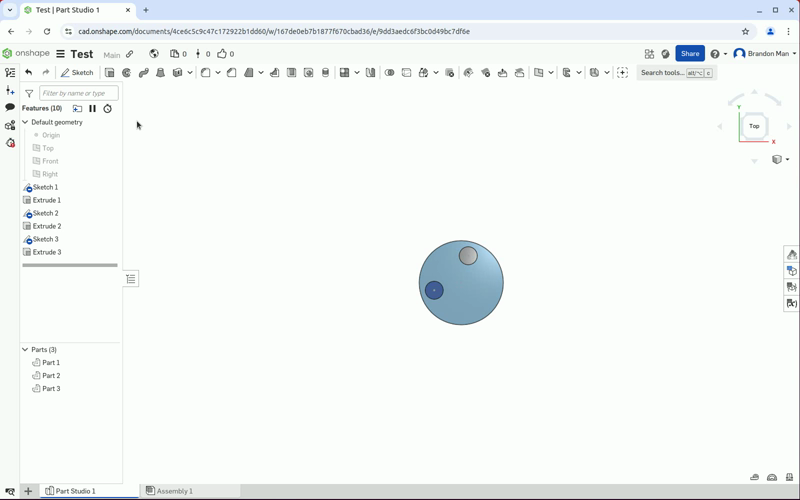
key(shift+h)
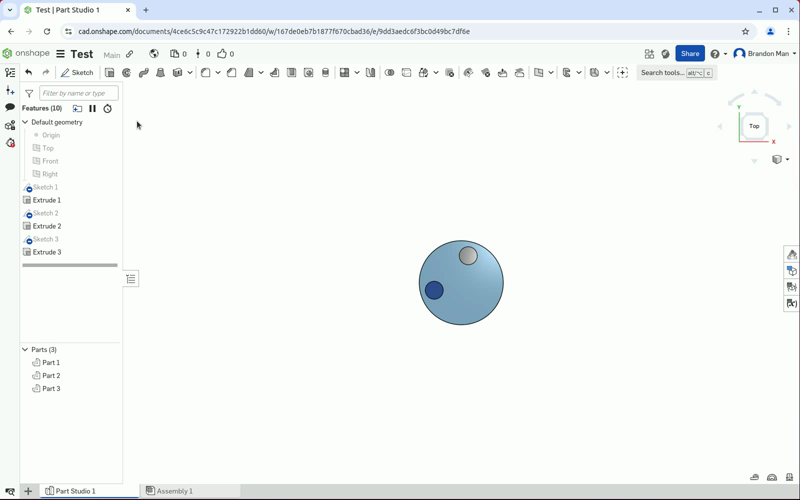
mouse_move(73, 189)
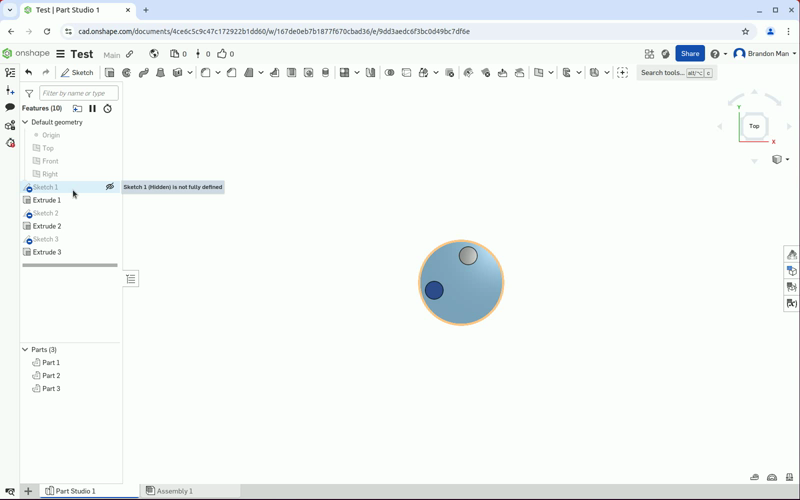
click(73, 189)
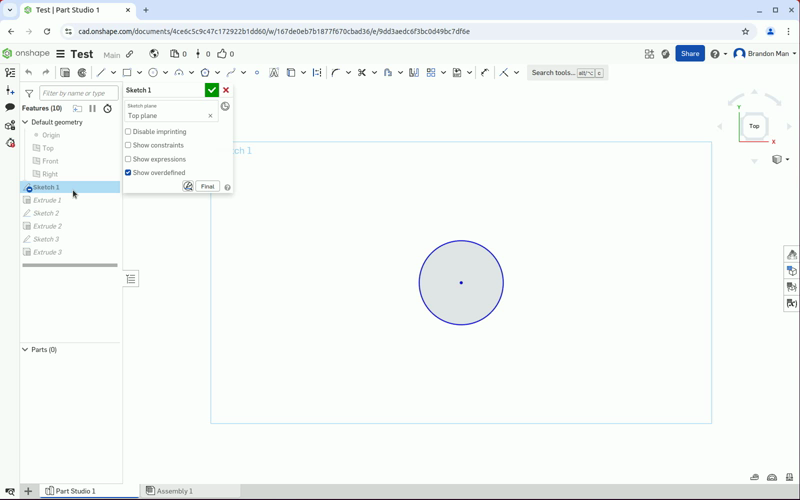
mouse_move(229, 92)
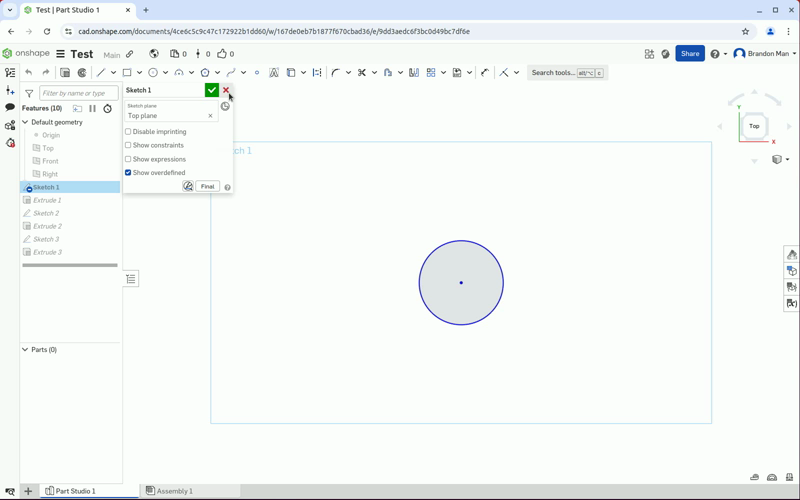
click(229, 92)
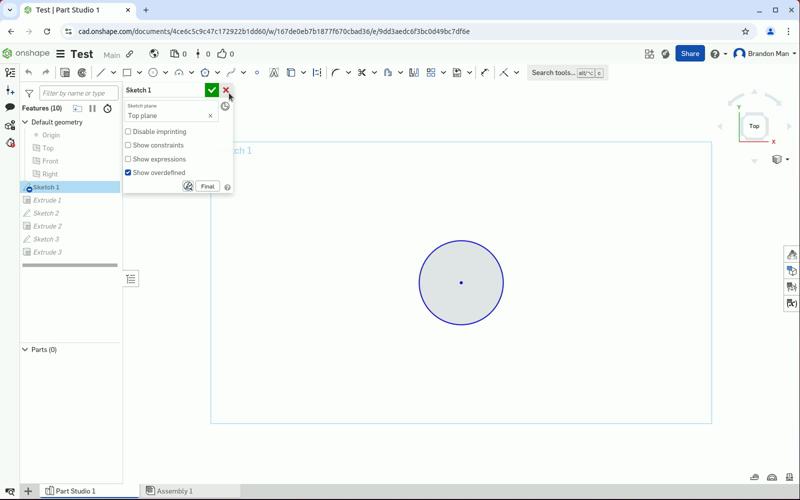
key(shift+s)
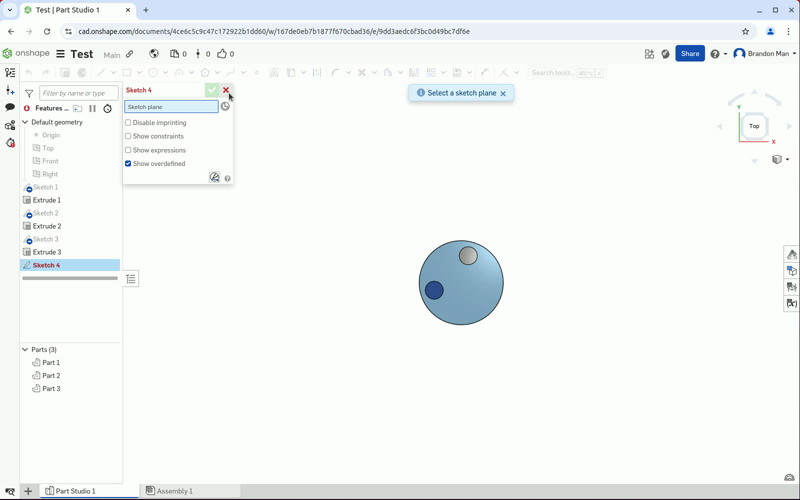
mouse_move(73, 150)
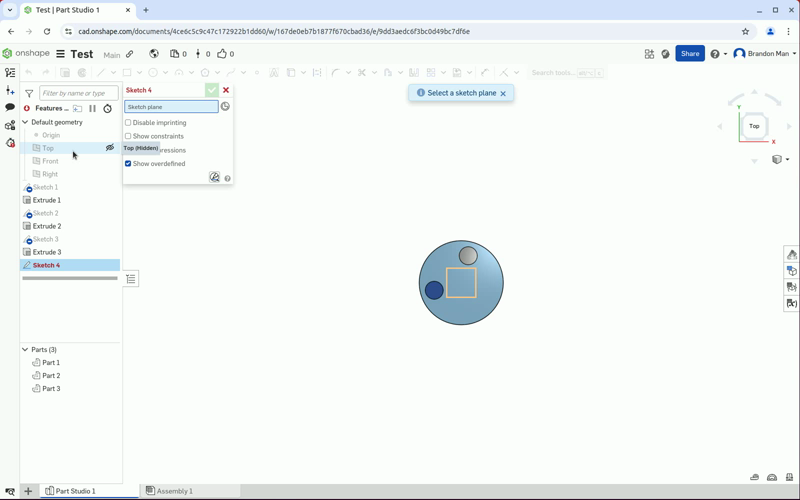
click(73, 150)
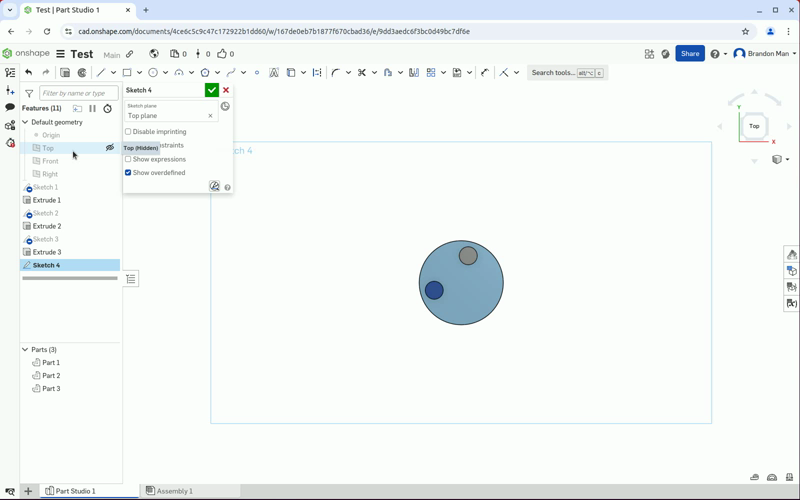
mouse_move(73, 352)
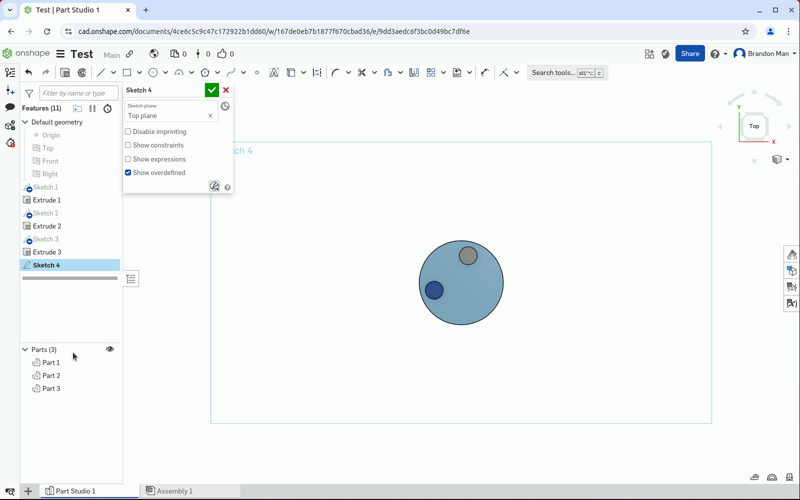
key(y)
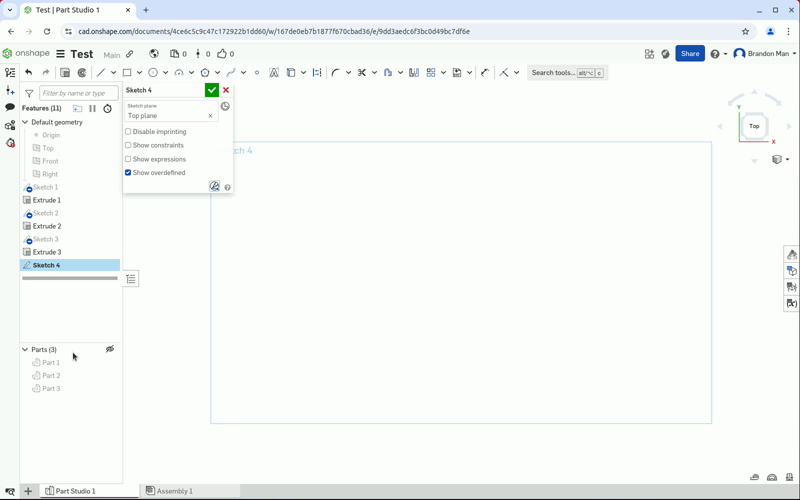
key(c)
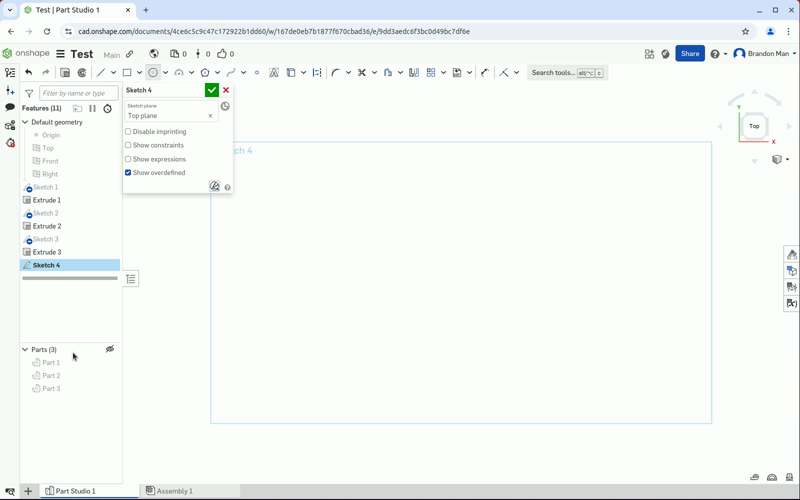
key_down(shift)
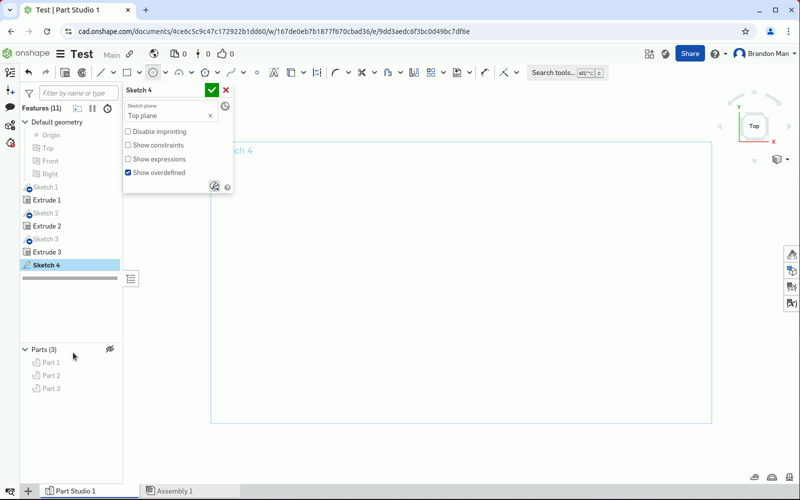
mouse_move(481, 303)
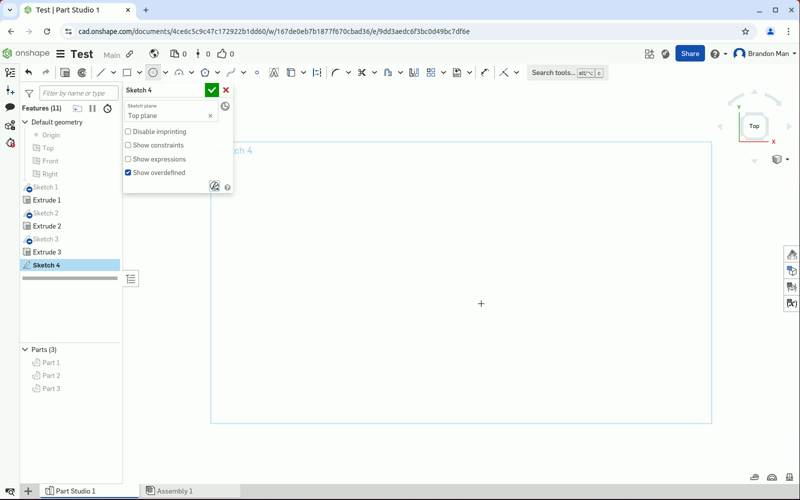
click(481, 303)
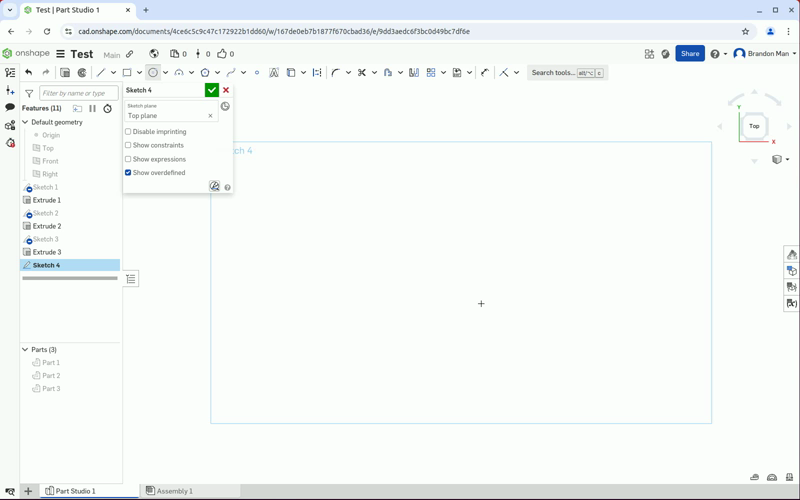
key_up(shift)
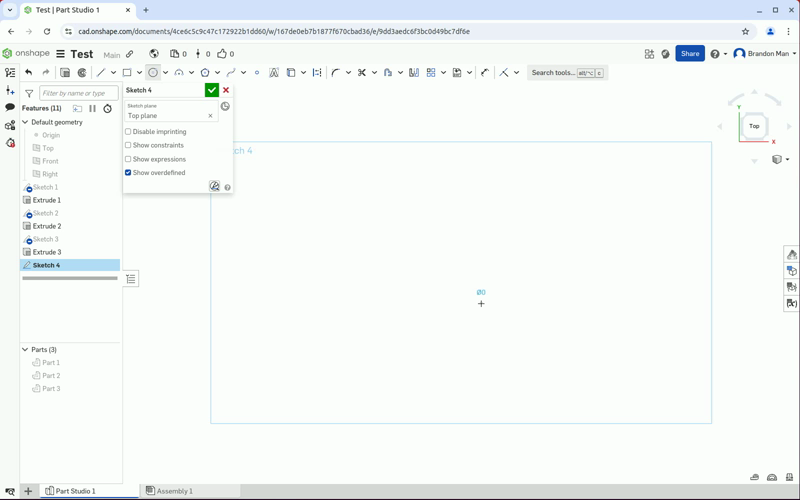
mouse_move(489, 303)
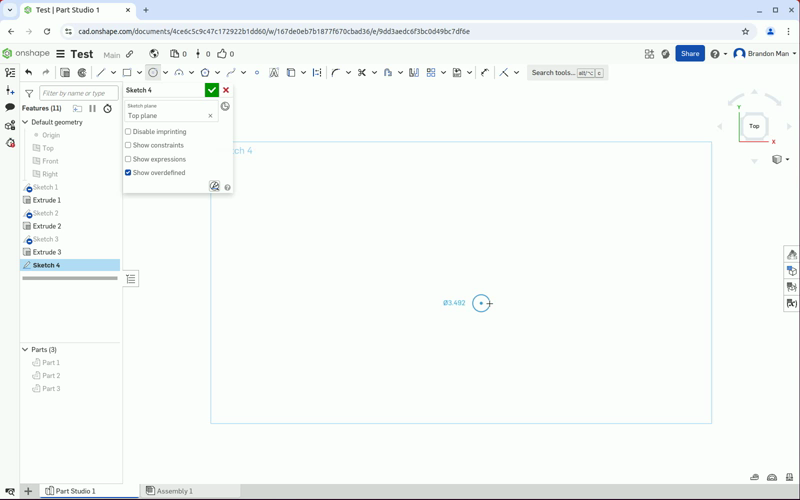
click(489, 303)
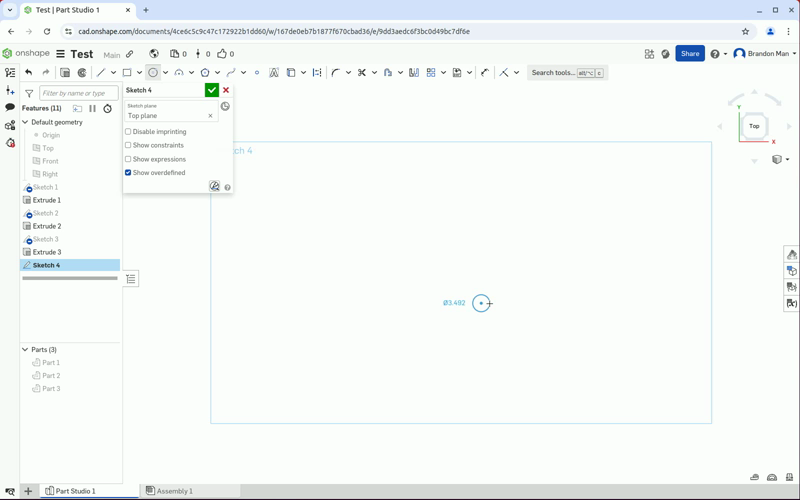
key(esc)
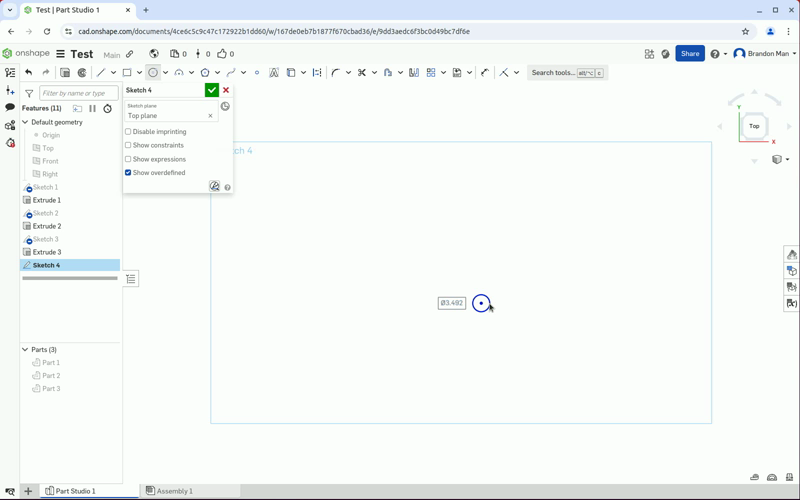
mouse_move(480, 308)
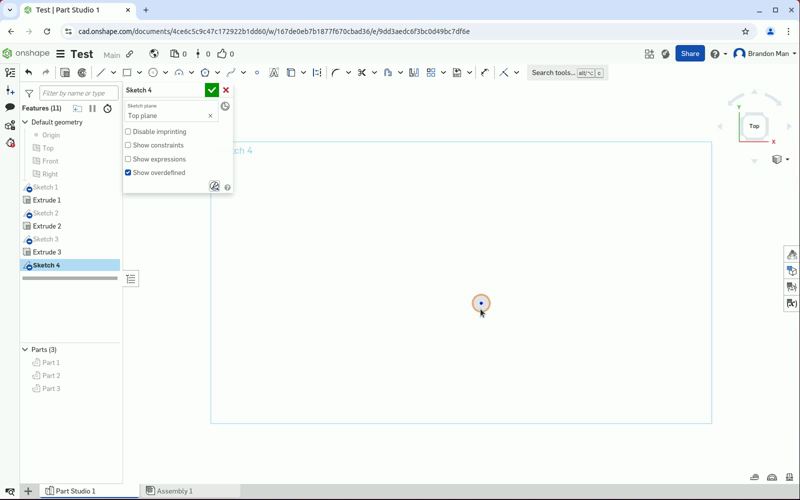
scroll(6)
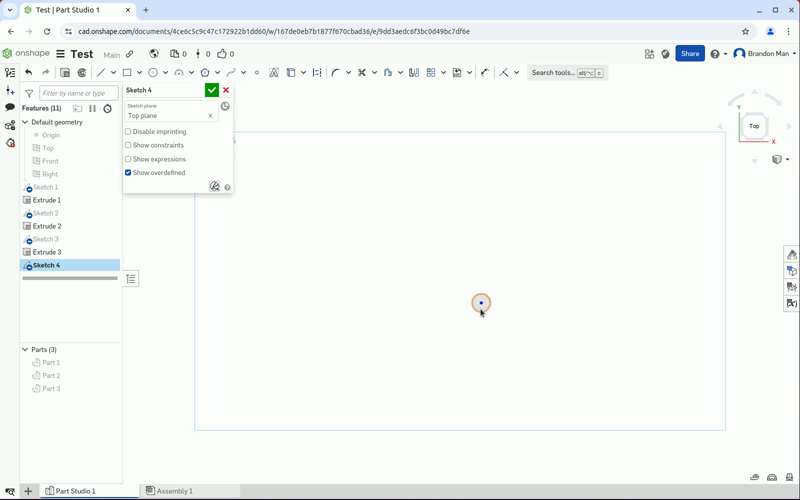
scroll(6)
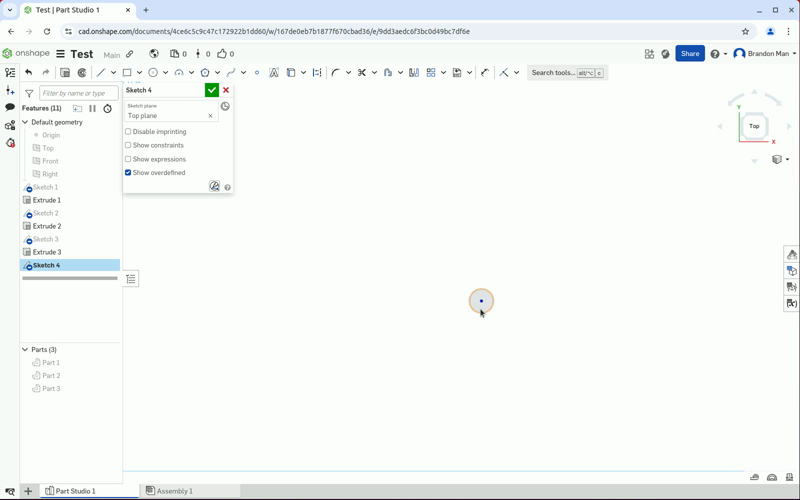
scroll(6)
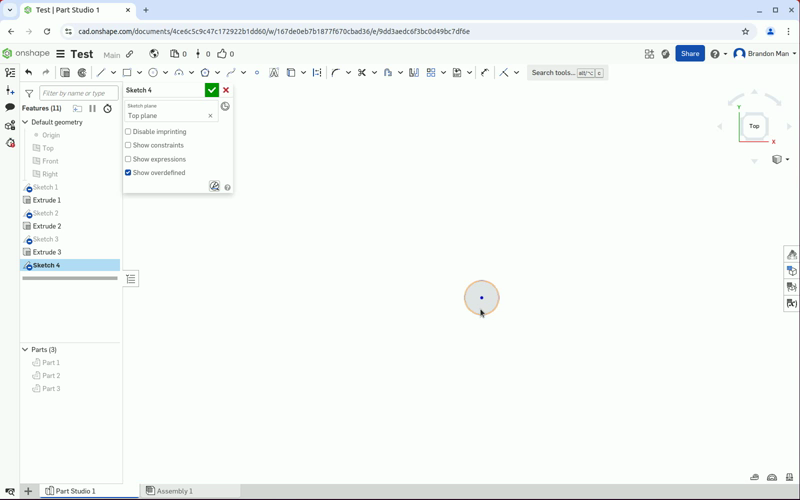
scroll(6)
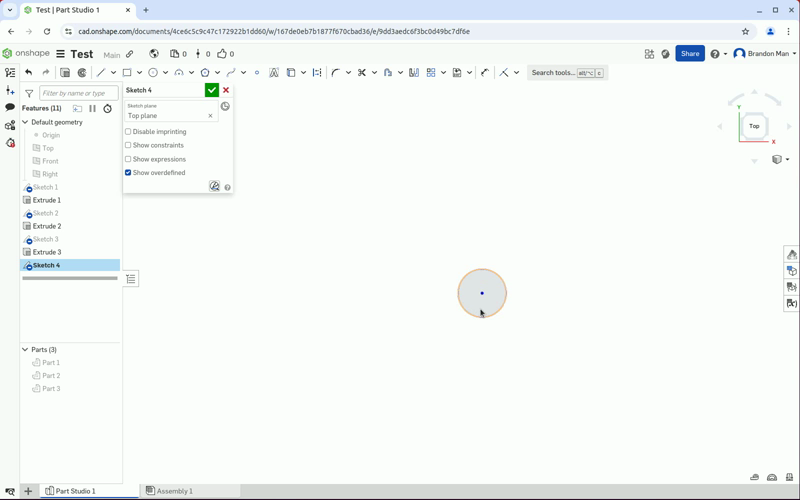
scroll(6)
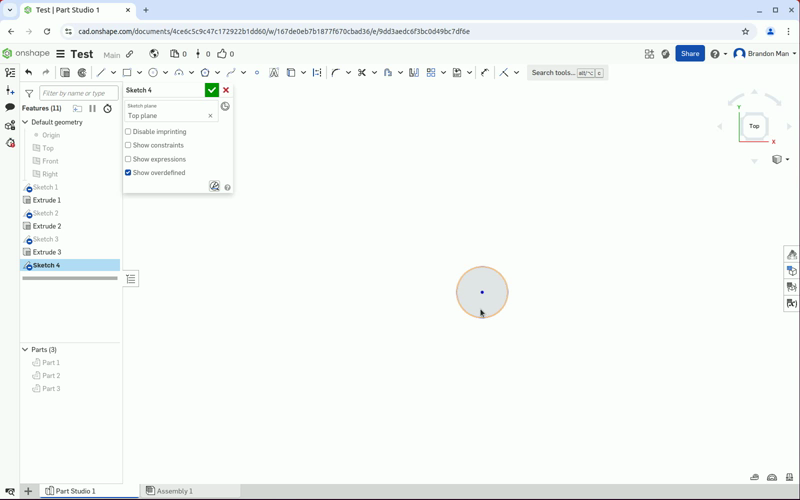
scroll(6)
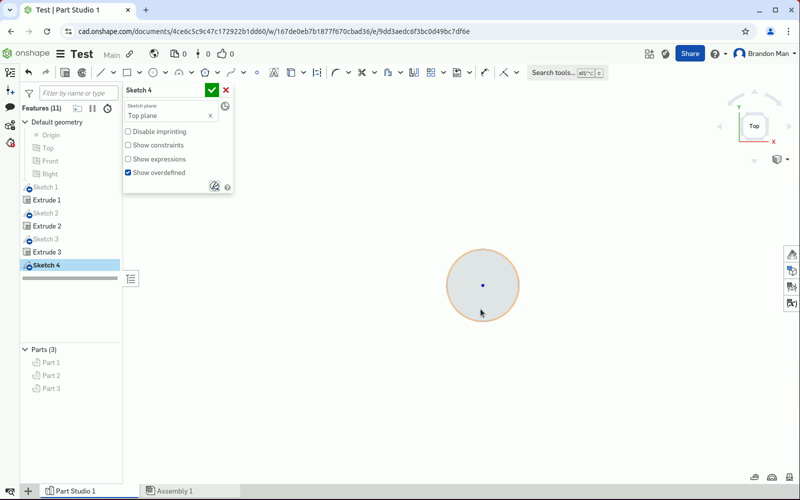
scroll(6)
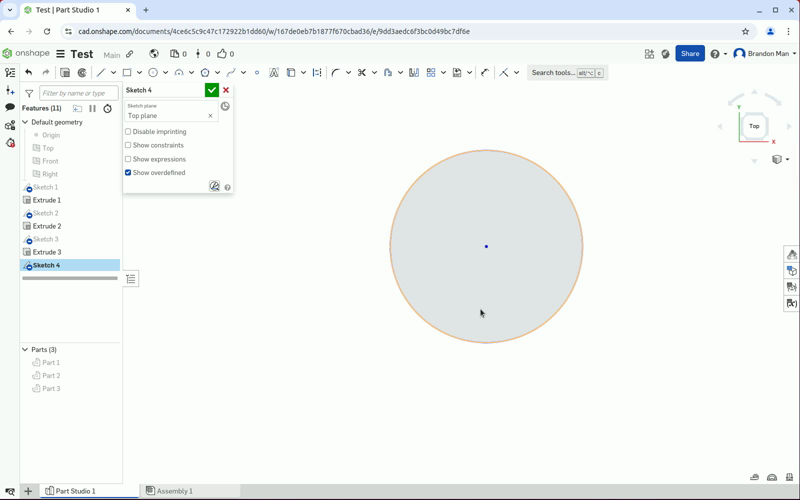
click(480, 308)
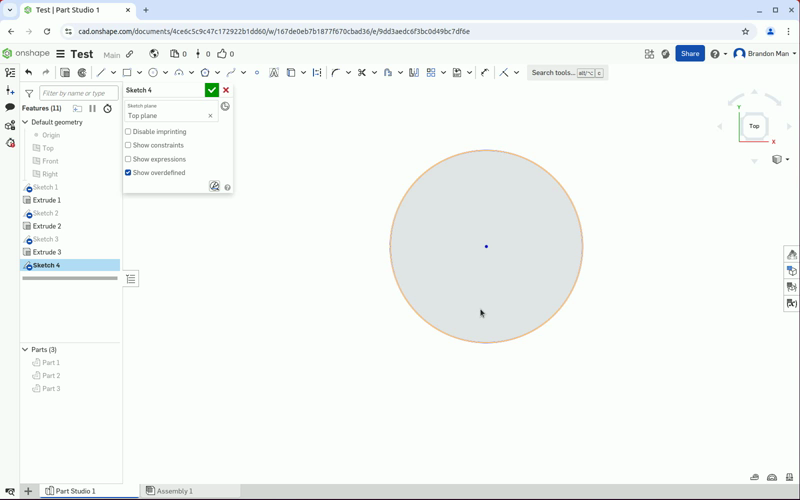
scroll(-6)
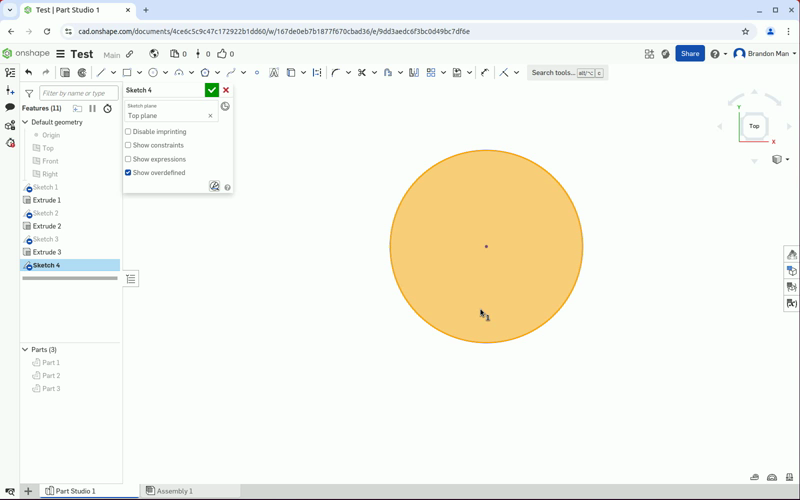
scroll(-6)
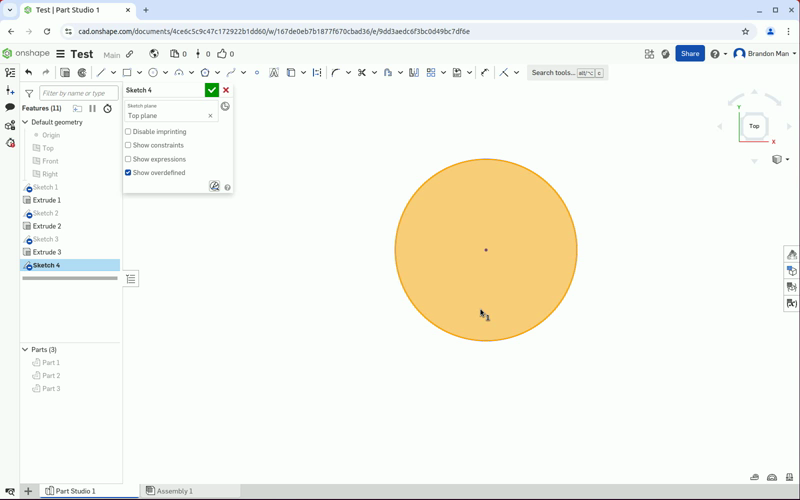
scroll(-6)
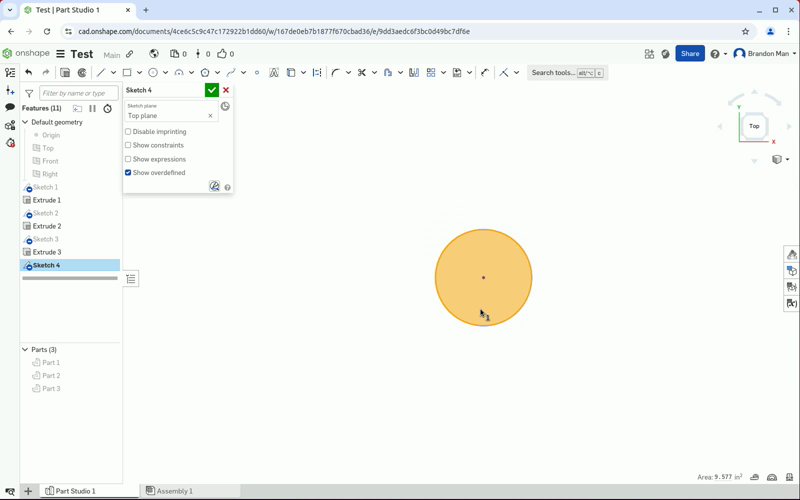
scroll(-6)
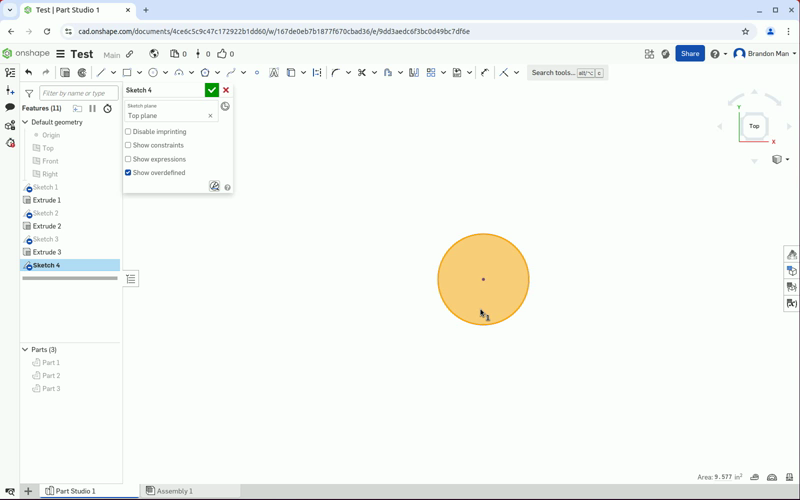
scroll(-6)
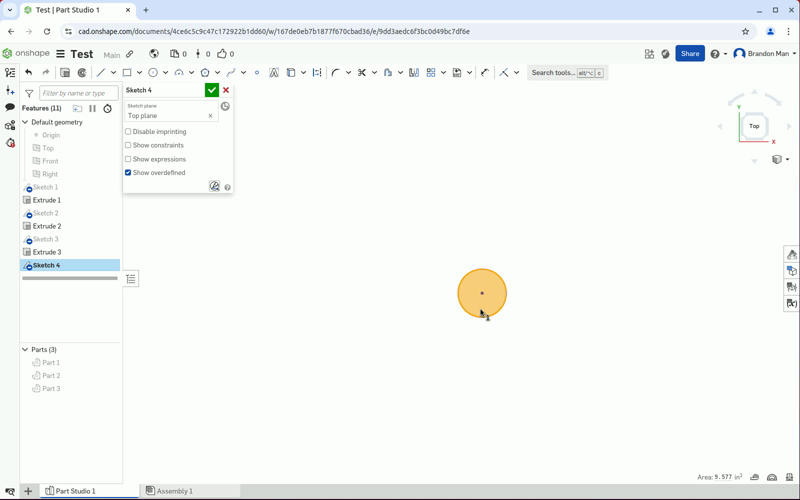
scroll(-6)
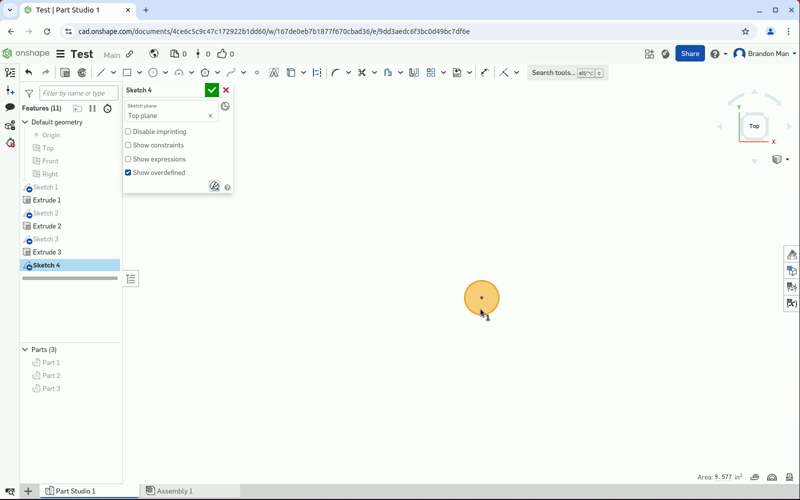
scroll(-6)
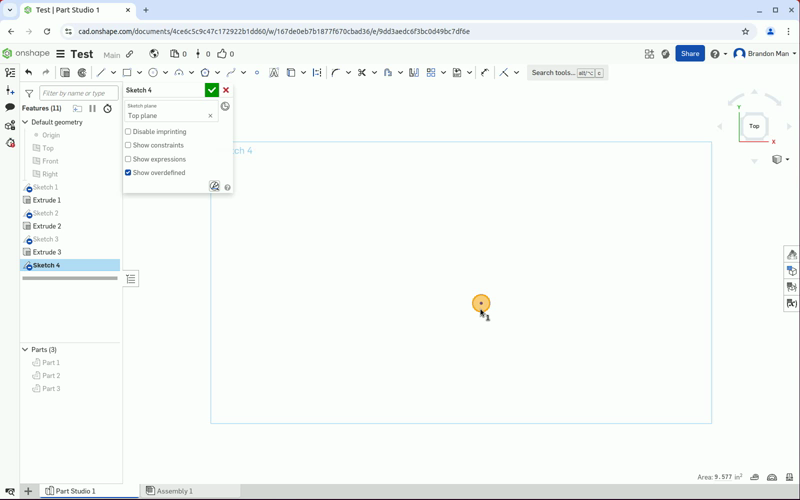
mouse_move(73, 352)
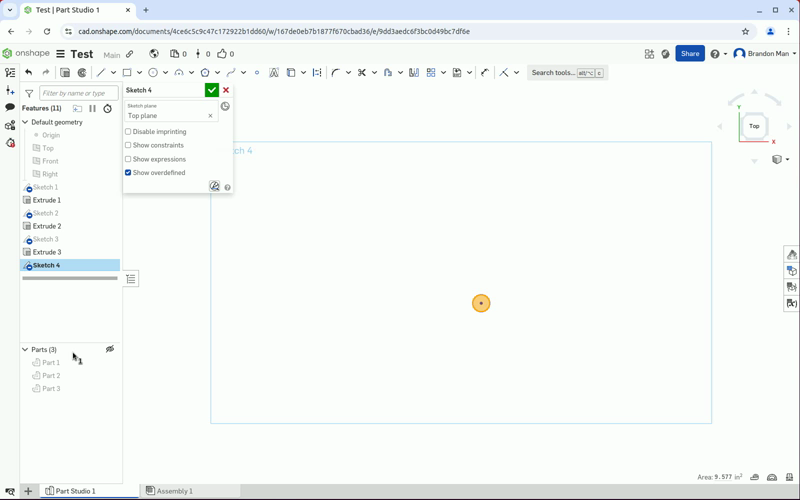
key(shift+y)
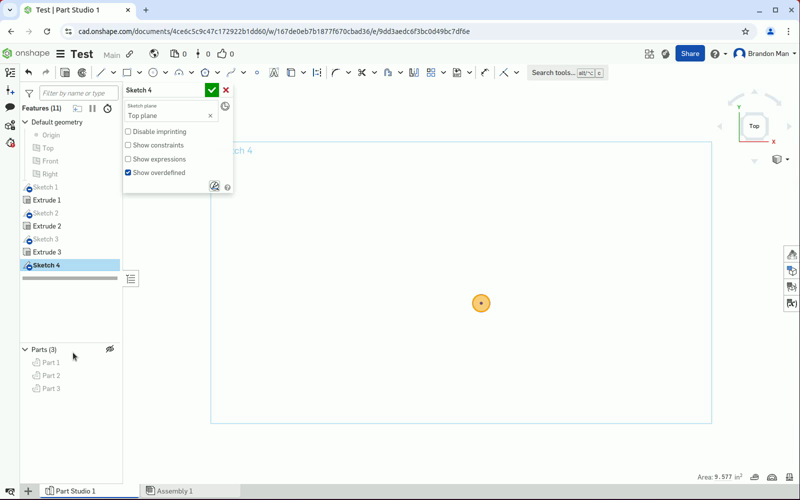
key(shift+e)
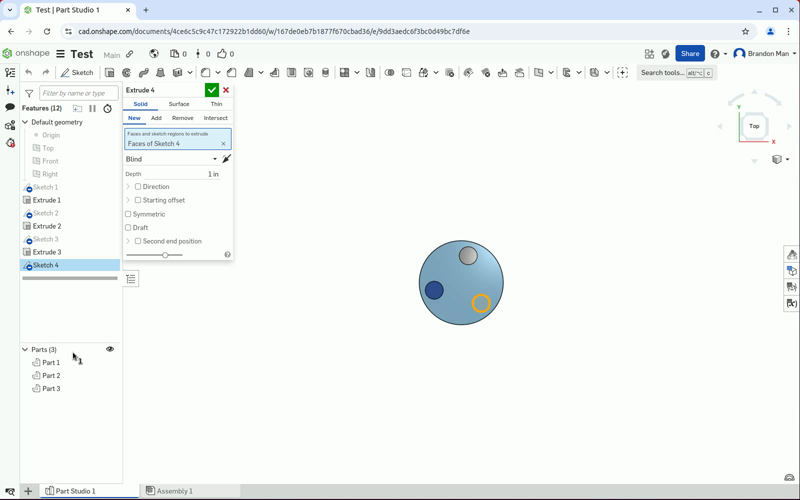
mouse_move(143, 106)
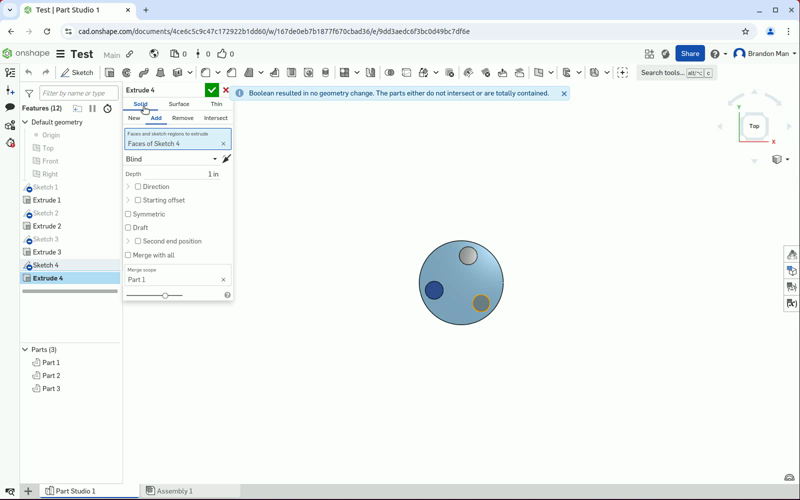
click(143, 106)
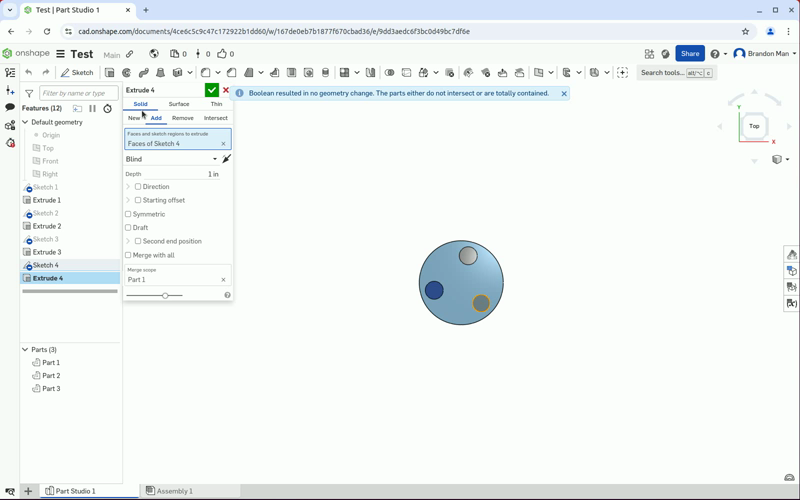
mouse_move(137, 120)
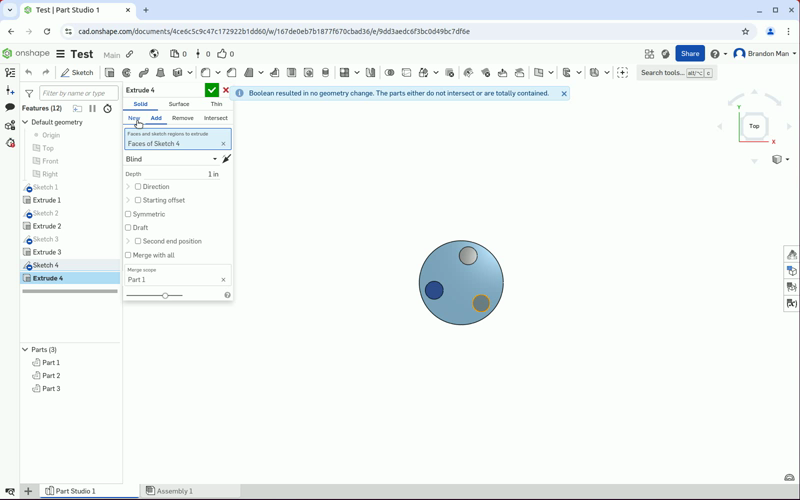
click(137, 120)
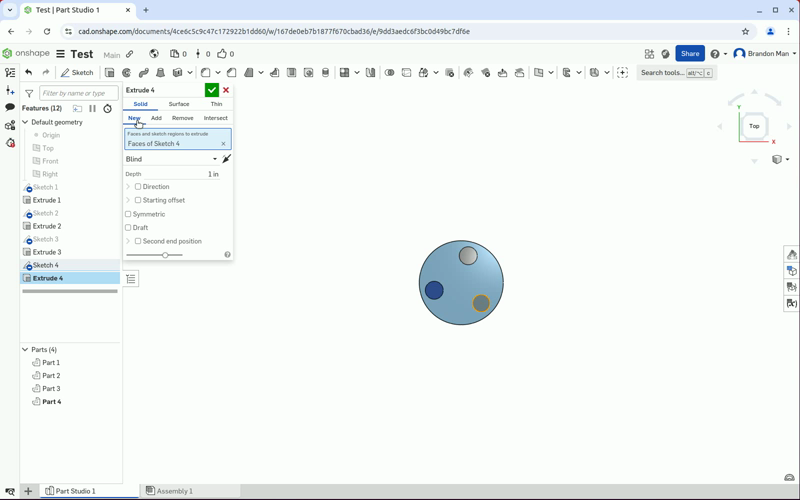
key(tab, 4)
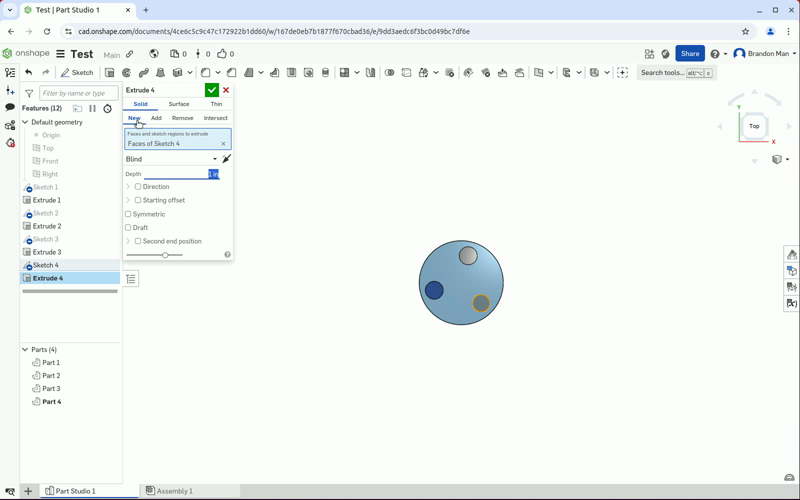
text(23.108)
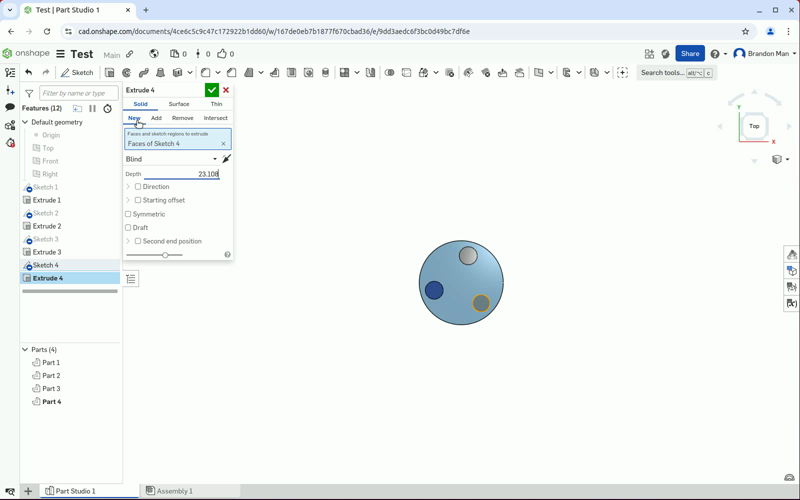
key(enter)
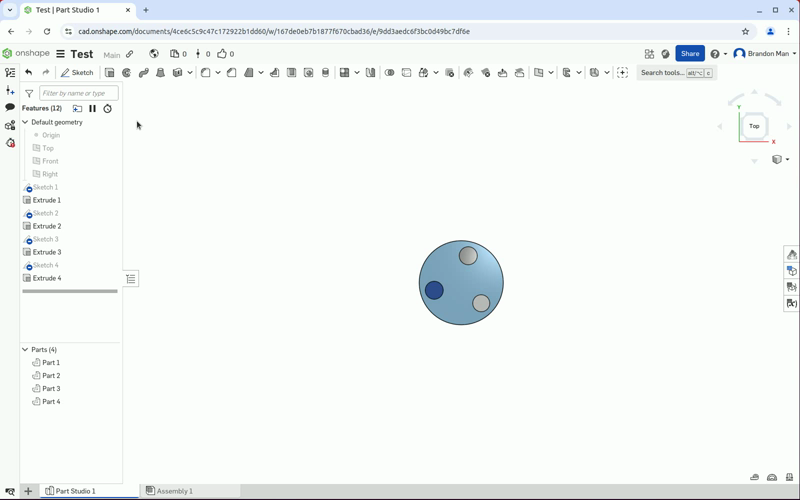
key(shift+h)
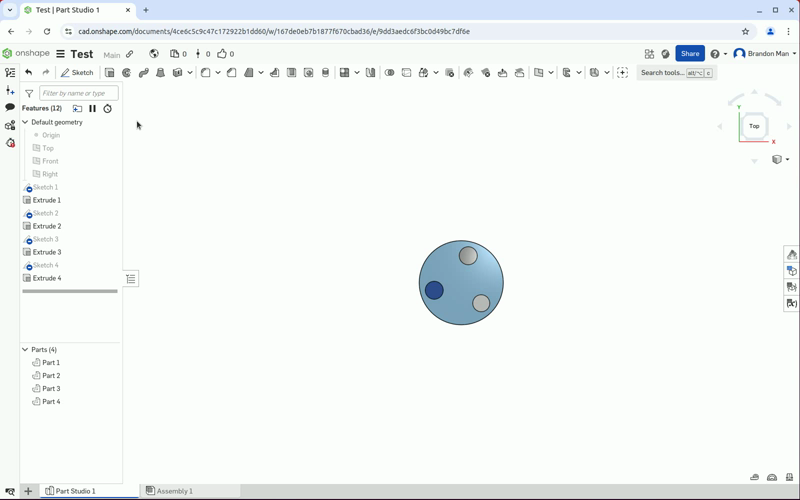
key(shift+h)
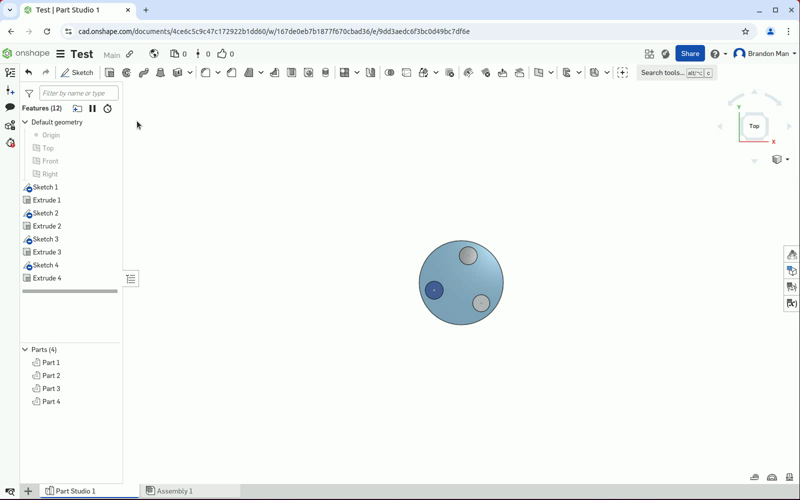
key(shift+7)
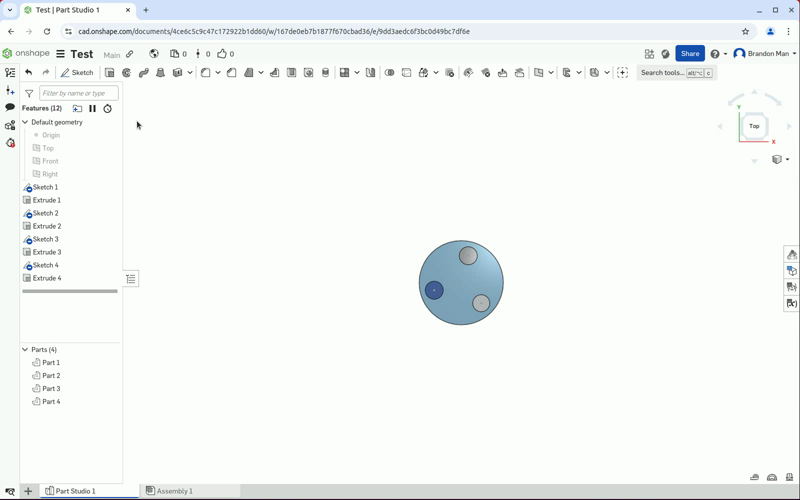
key(up, 3)
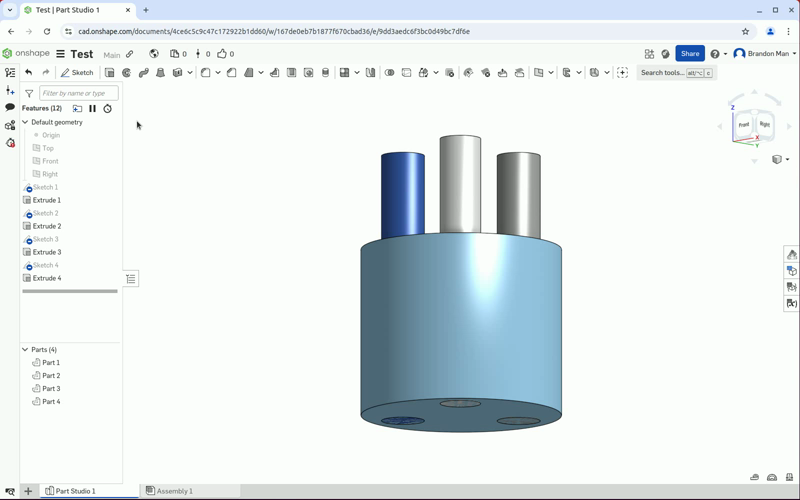
key(left, 3)
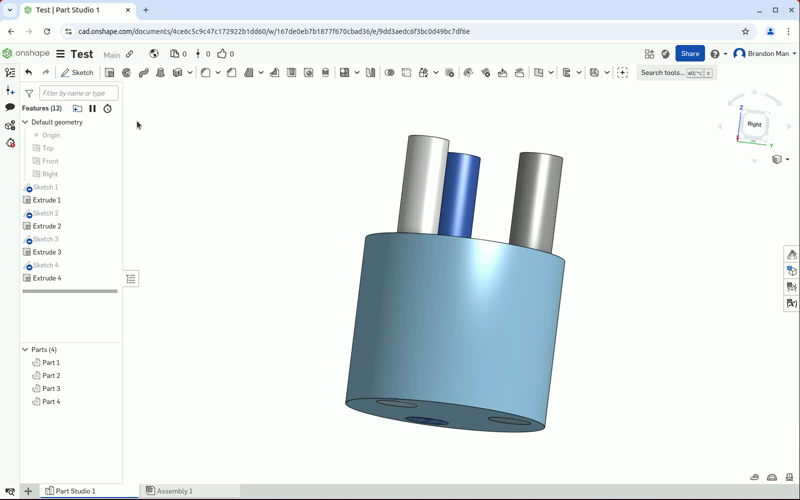
key(right, 3)
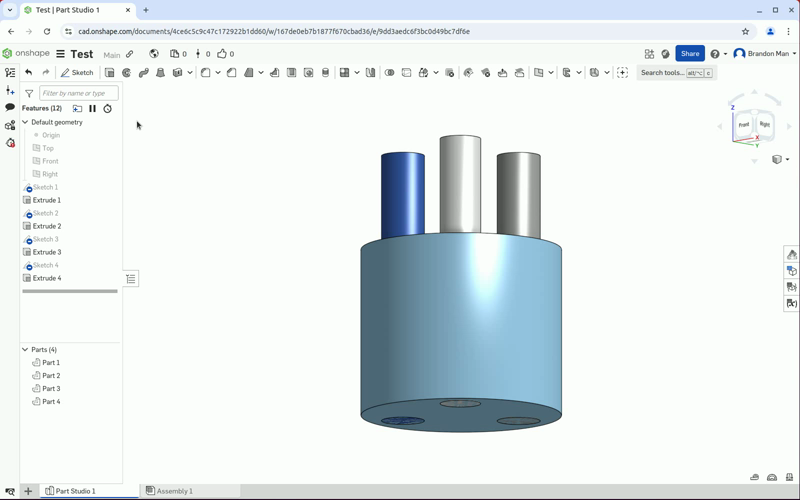
key(down, 3)
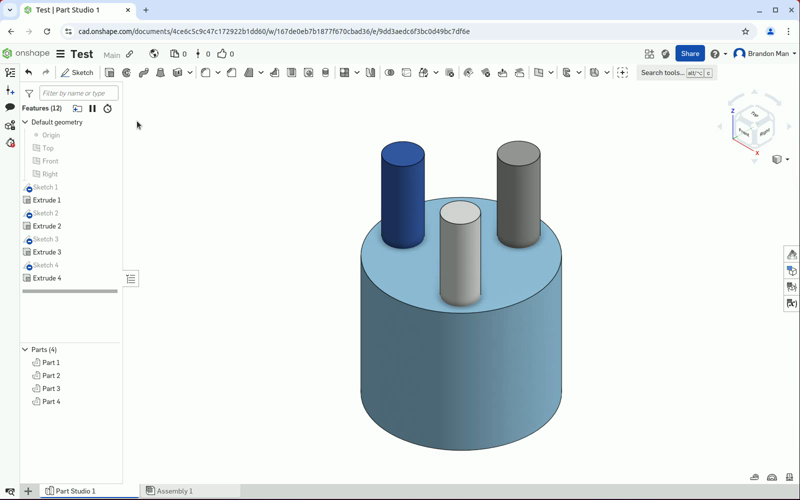
mouse_move(73, 189)
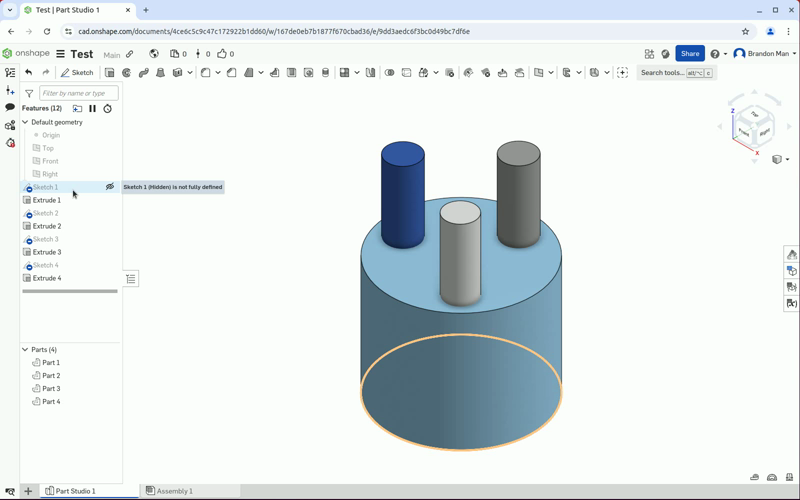
click(73, 189)